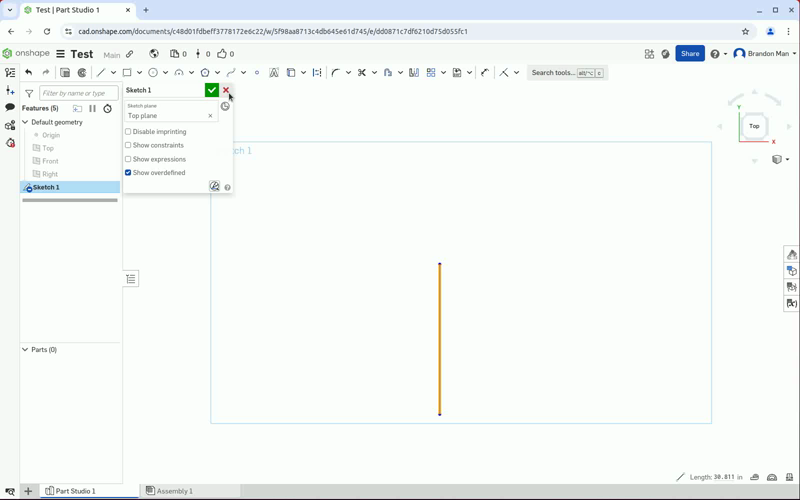
key(shift+h)
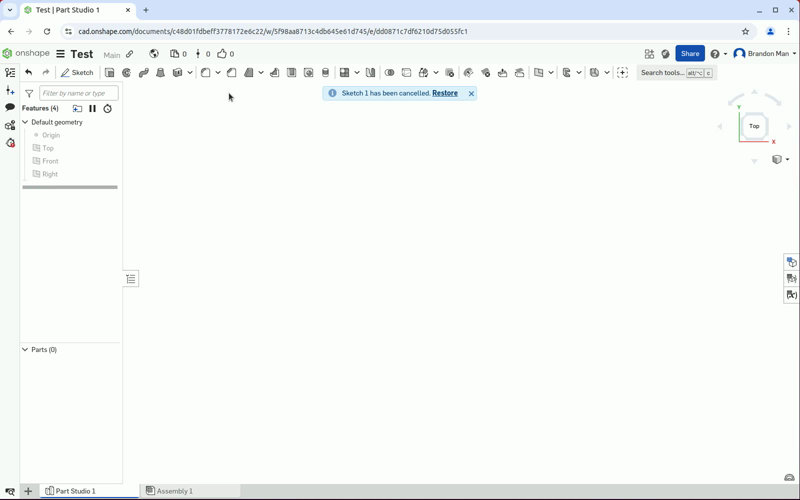
mouse_move(73, 352)
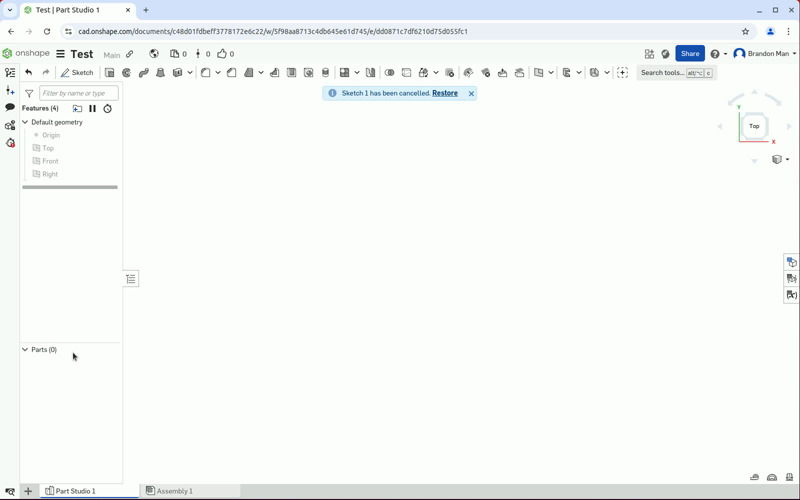
key(y)
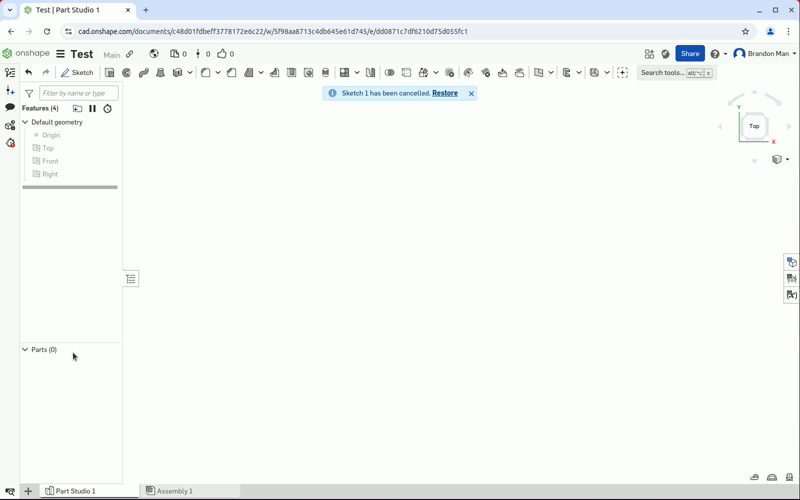
key(shift+p)
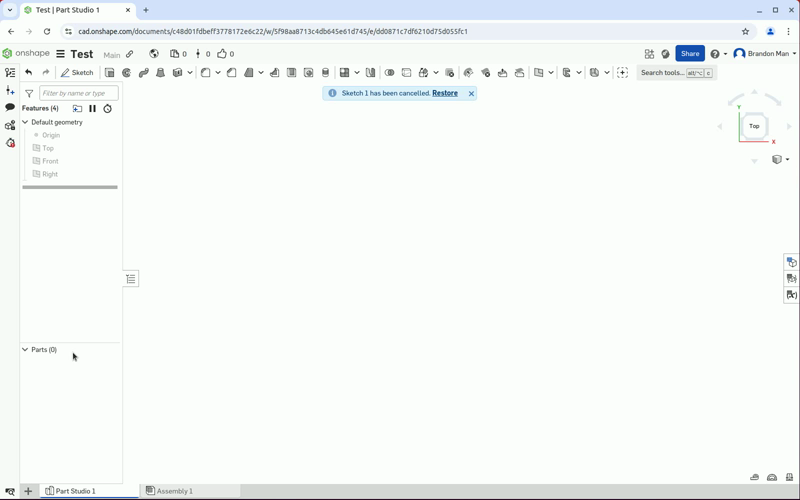
key(space)
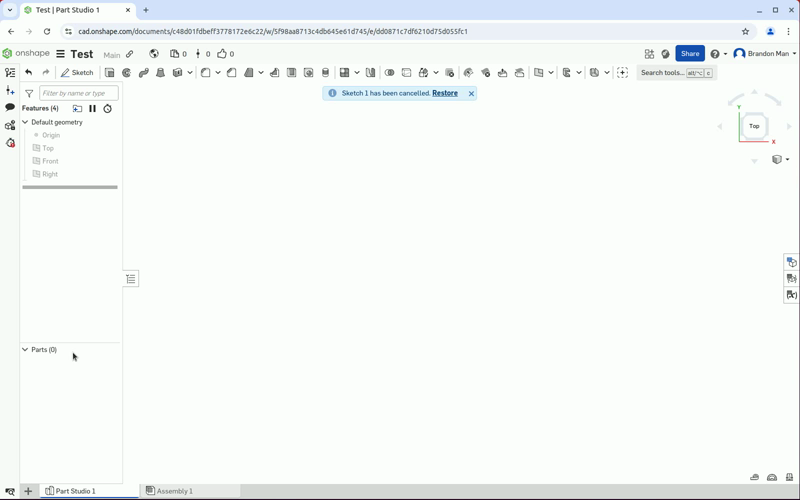
key_down(shift)
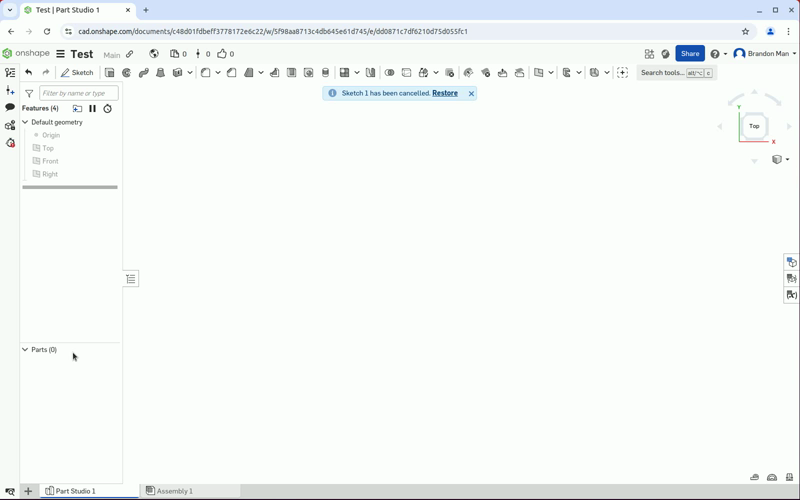
key(up)
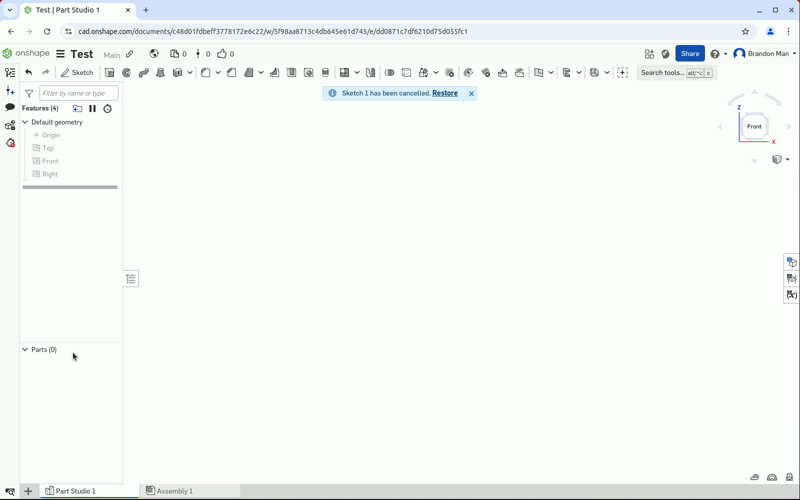
key_up(shift)
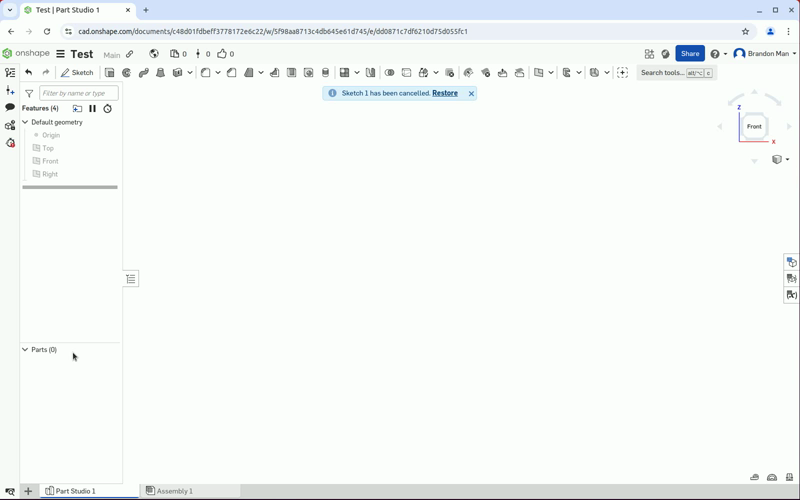
key(space)
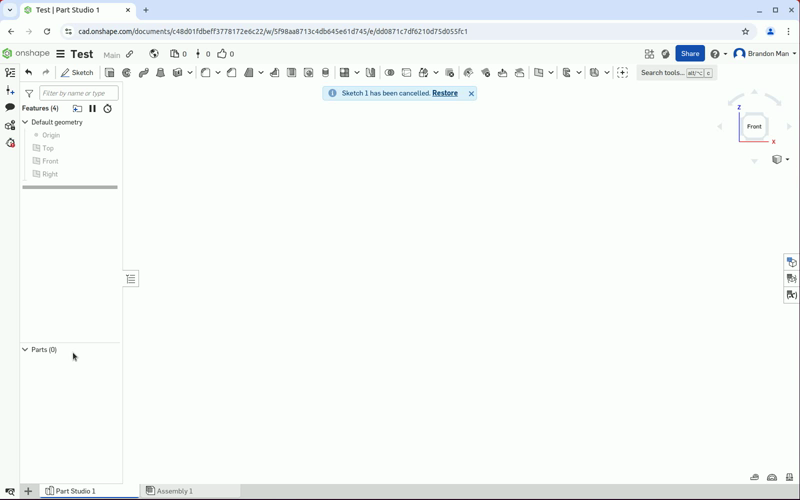
key_down(shift)
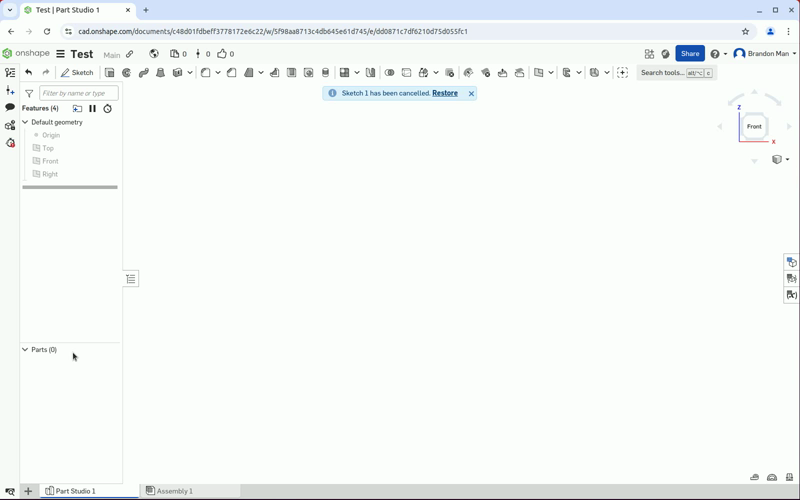
key(left)
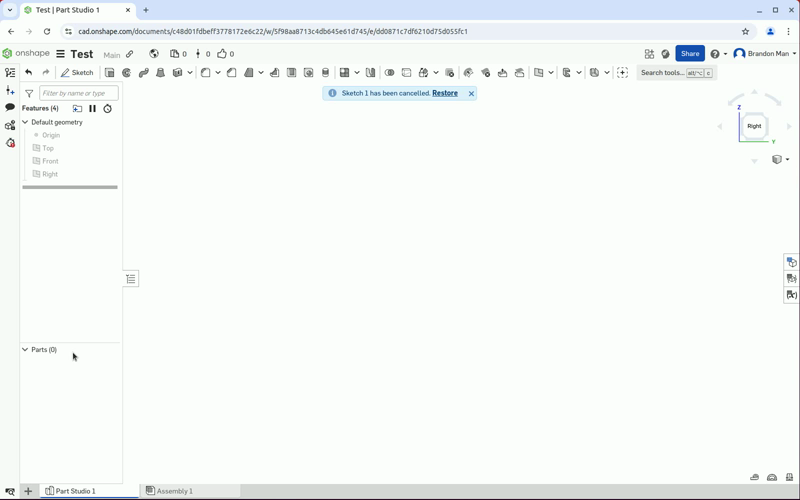
key_up(shift)
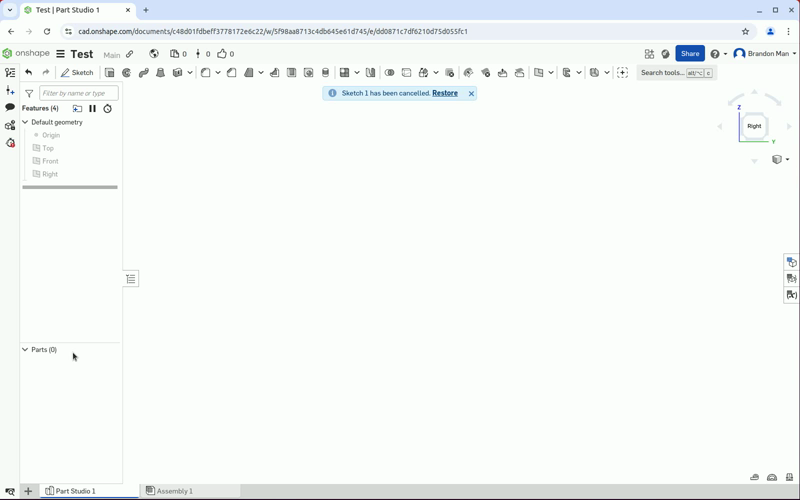
mouse_move(73, 352)
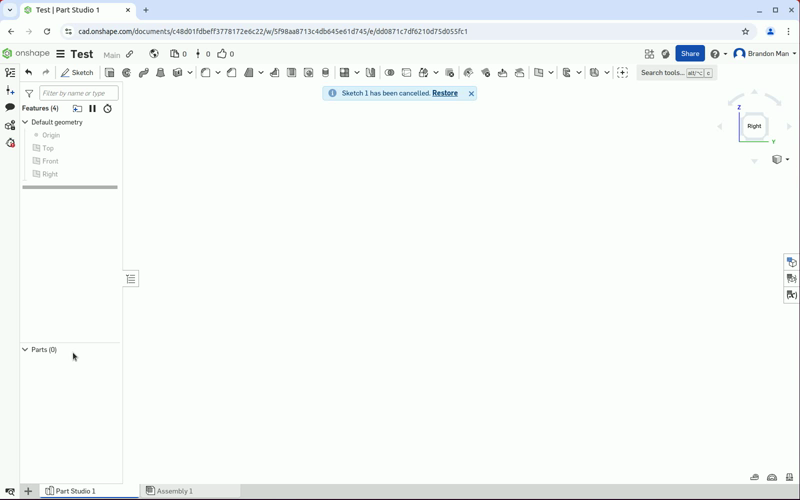
key(shift+y)
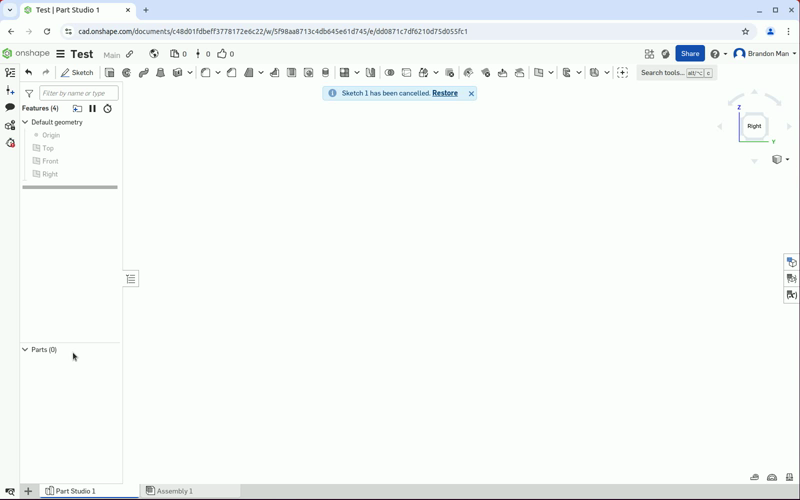
key(shift+s)
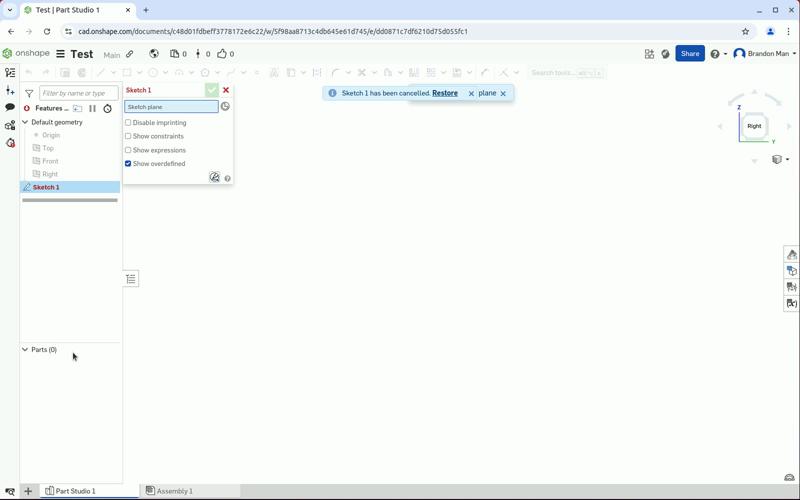
mouse_move(73, 176)
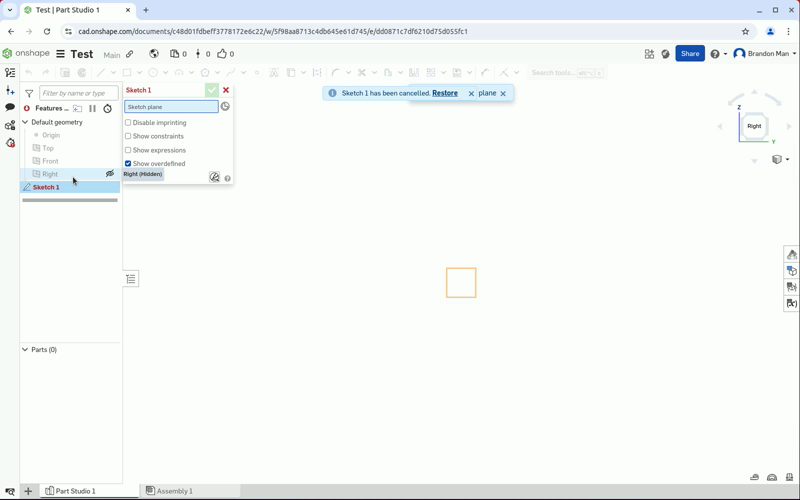
click(73, 176)
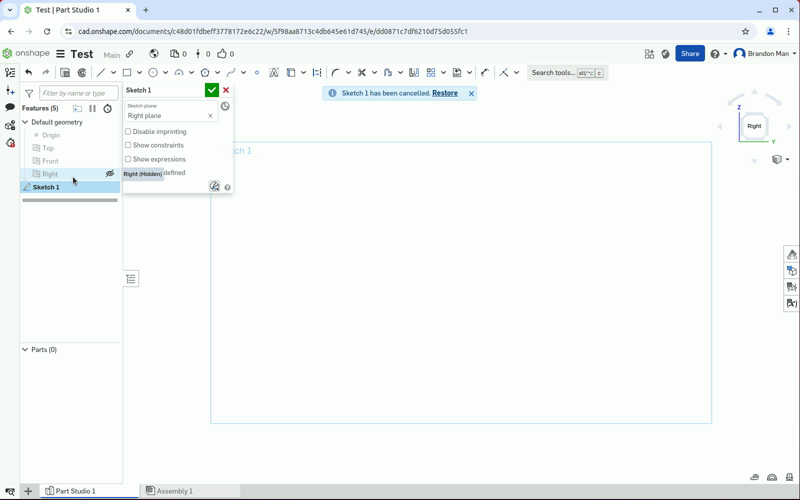
mouse_move(73, 352)
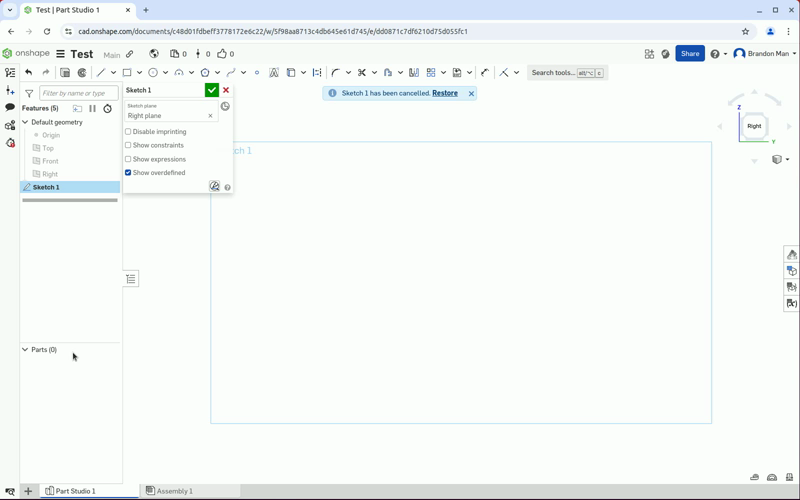
key(y)
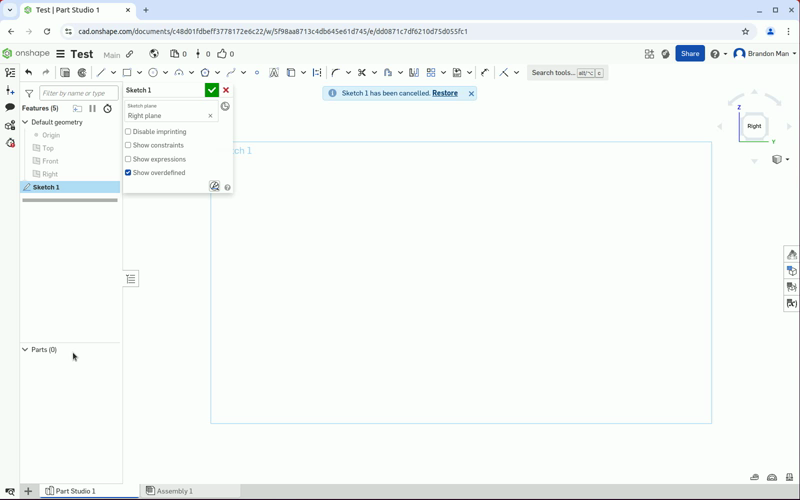
key(a)
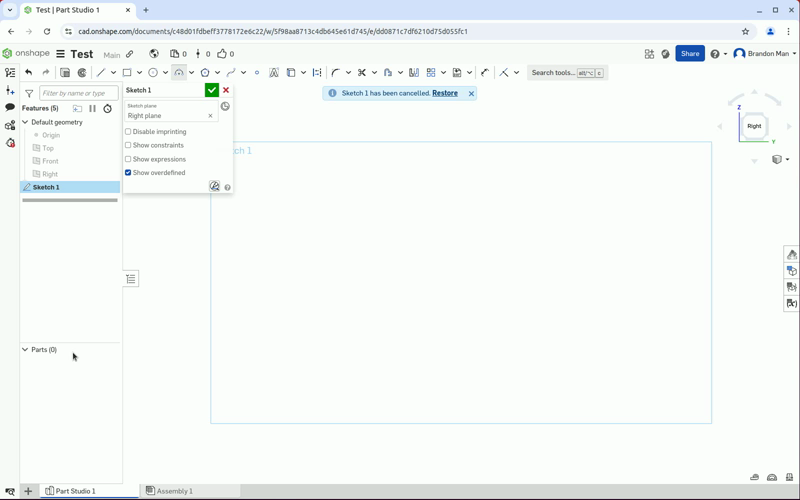
key_down(shift)
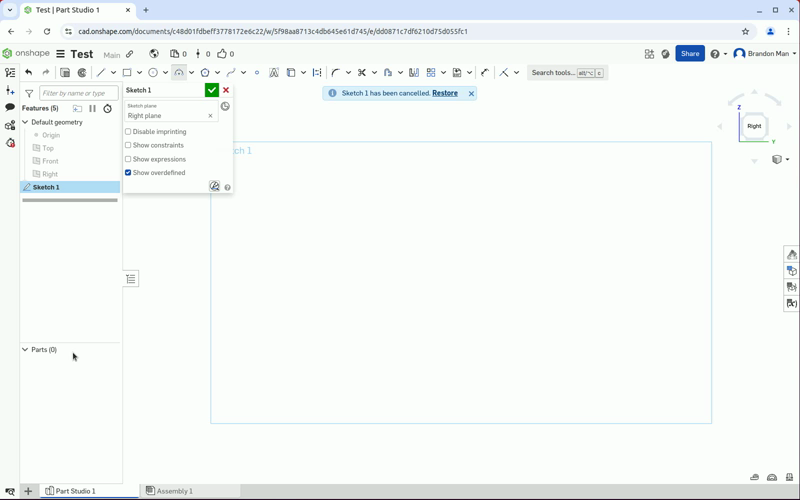
mouse_move(397, 339)
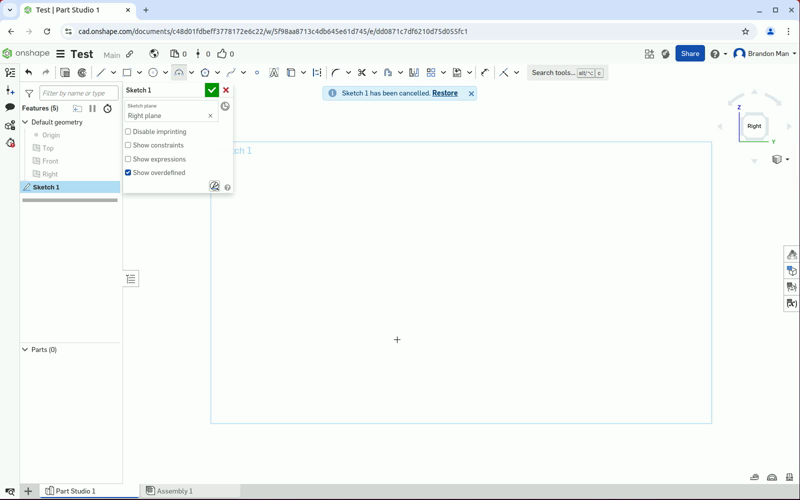
click(397, 339)
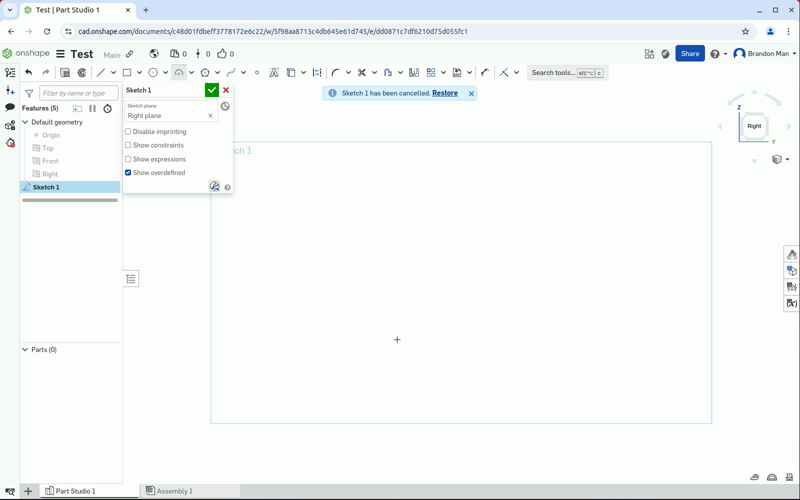
key_up(shift)
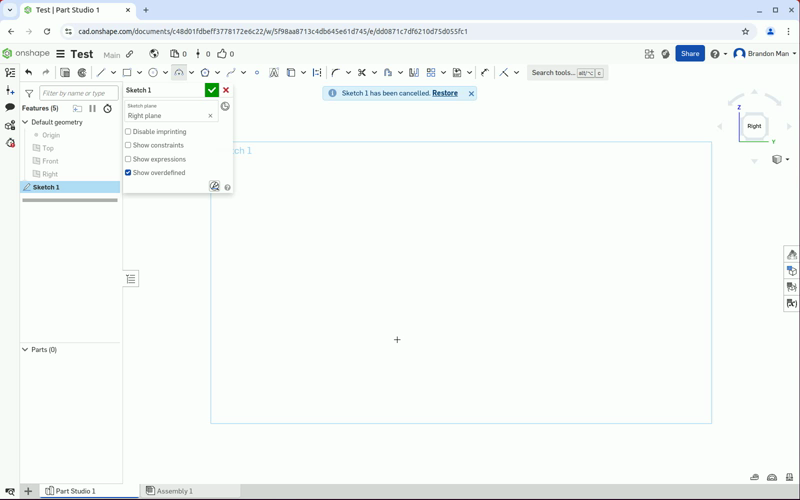
key_down(shift)
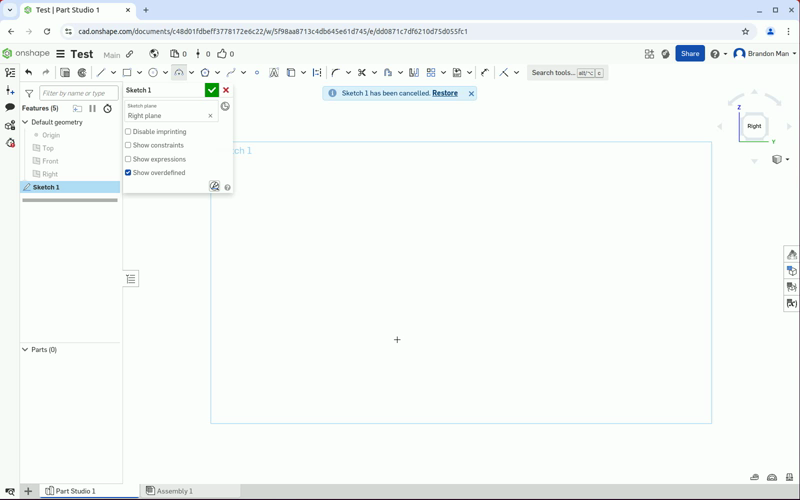
mouse_move(461, 367)
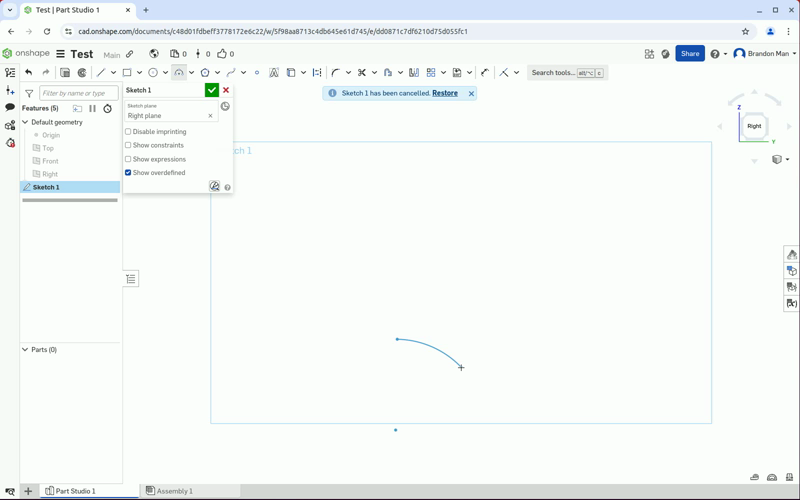
click(461, 367)
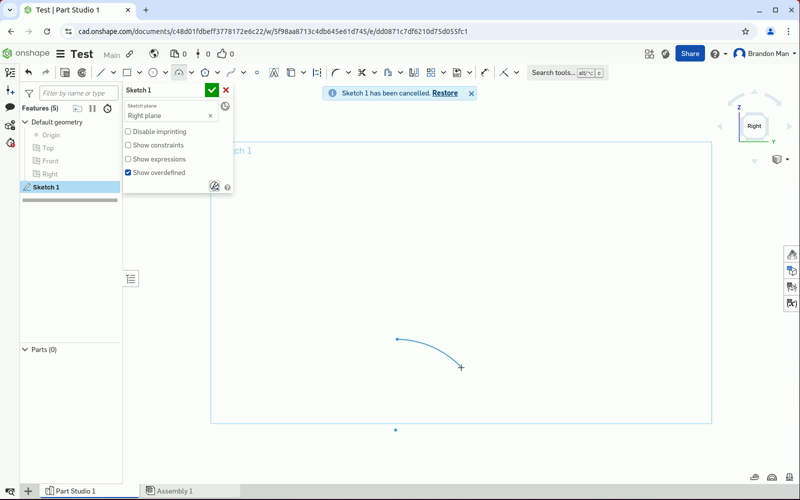
mouse_move(426, 360)
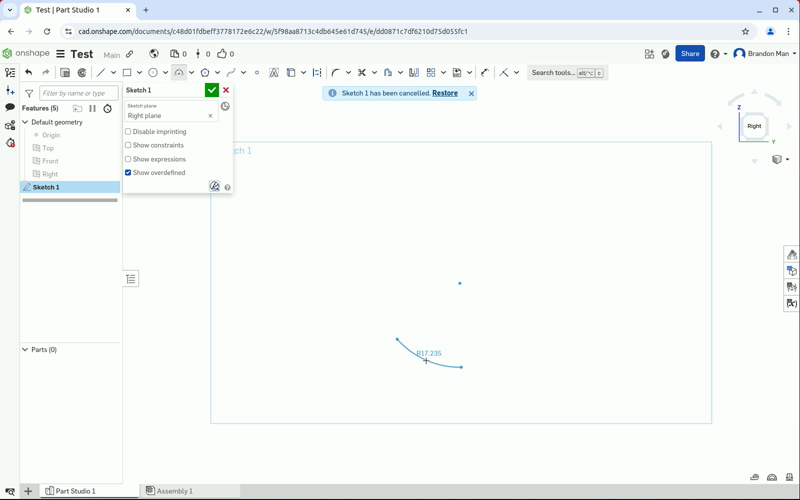
click(426, 360)
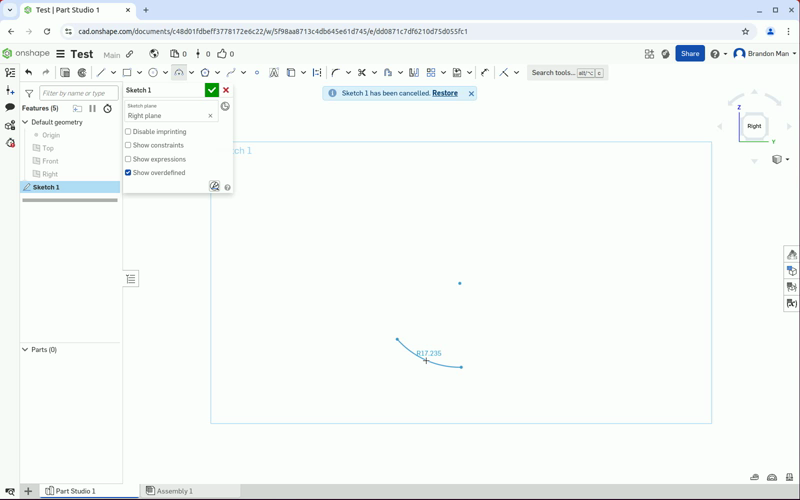
key_up(shift)
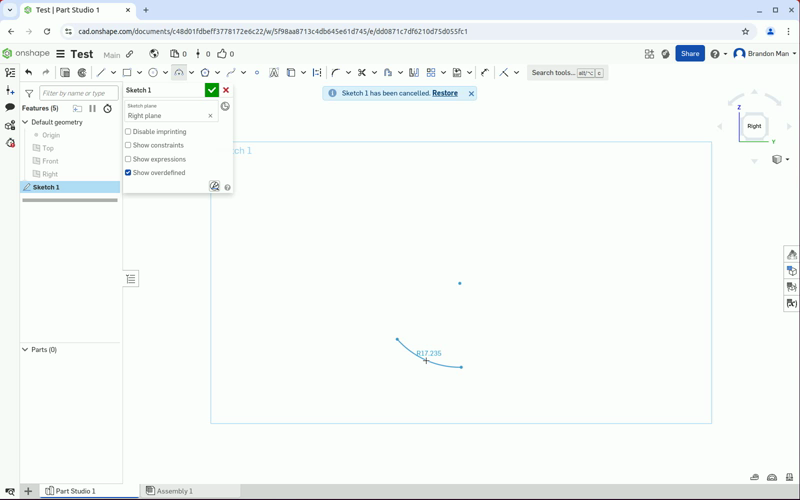
key(esc)
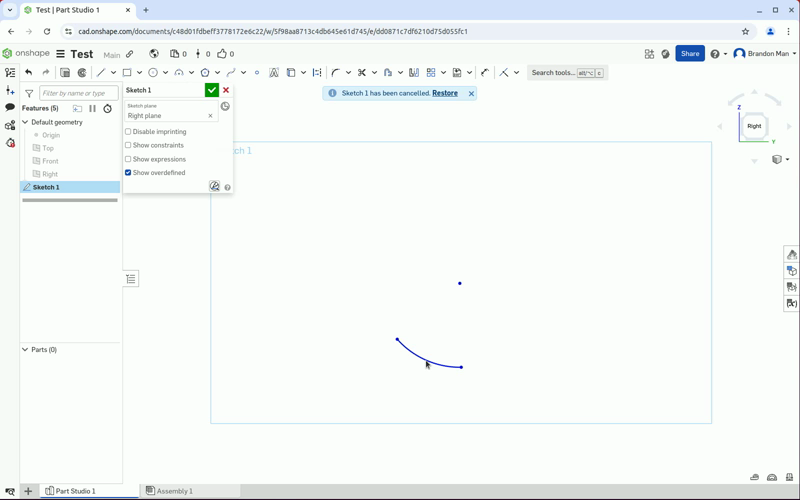
key(l)
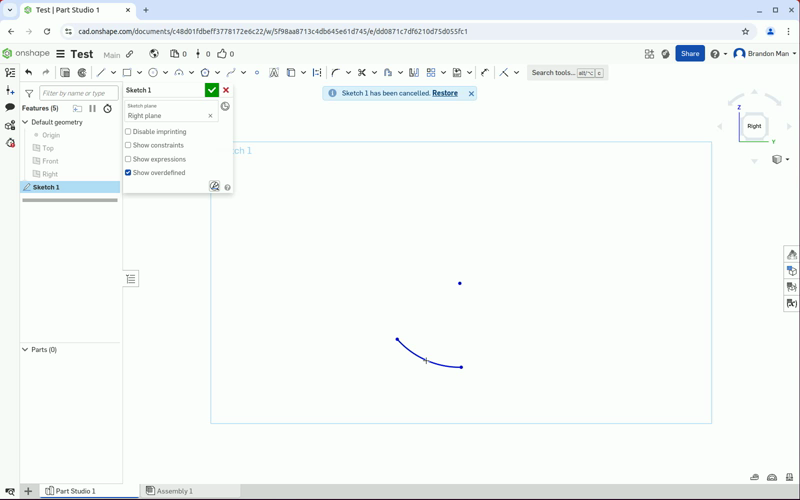
mouse_move(461, 367)
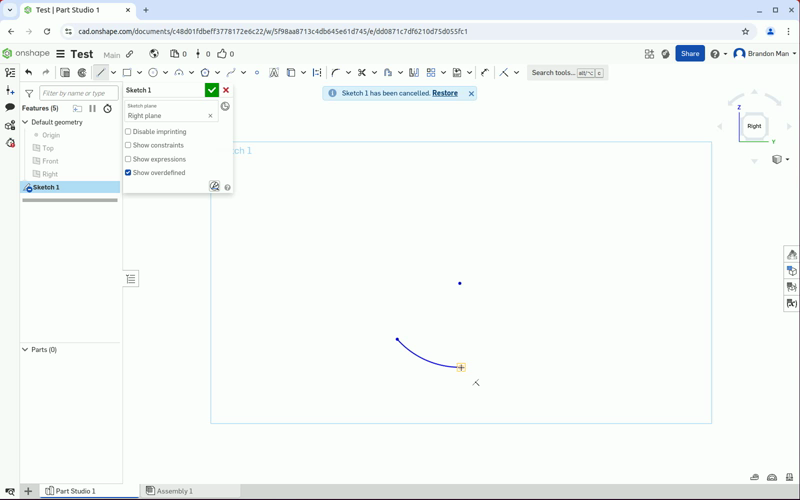
click(461, 367)
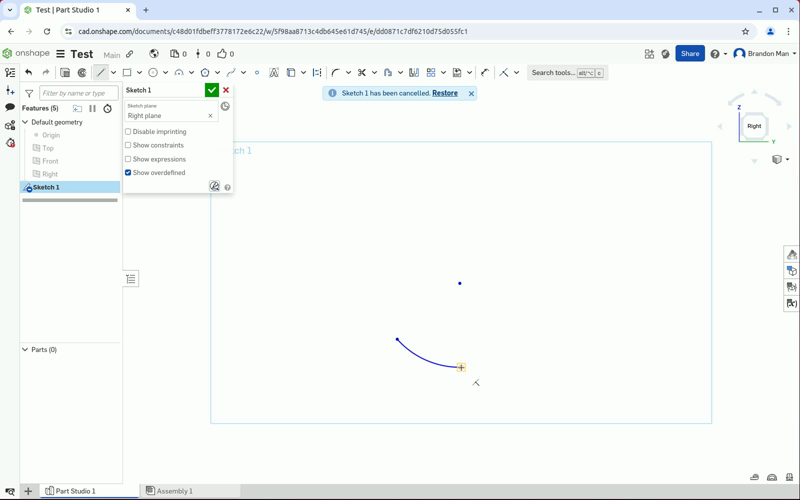
key_down(shift)
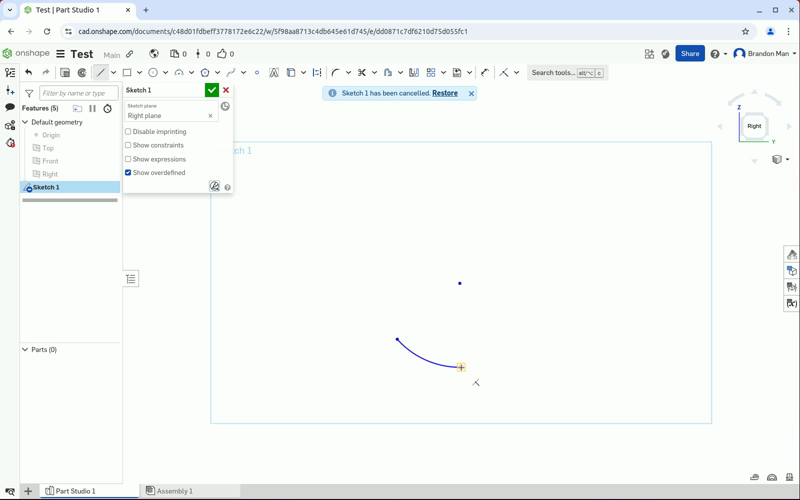
mouse_move(491, 367)
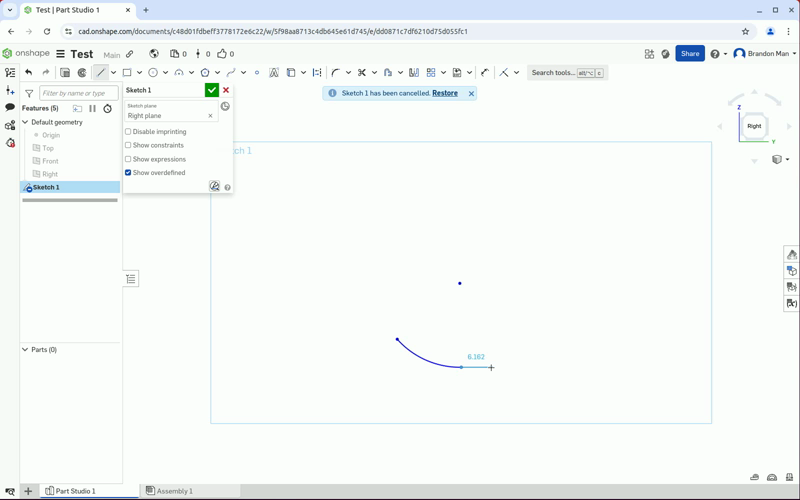
mouse_move(461, 311)
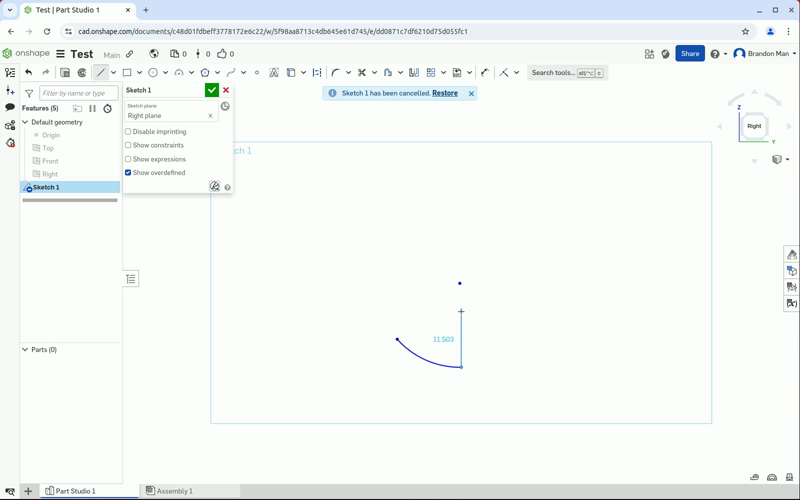
click(461, 311)
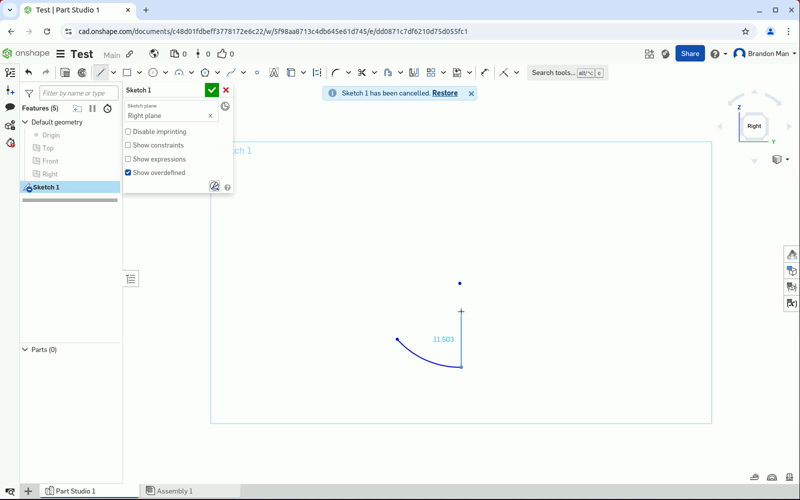
key_up(shift)
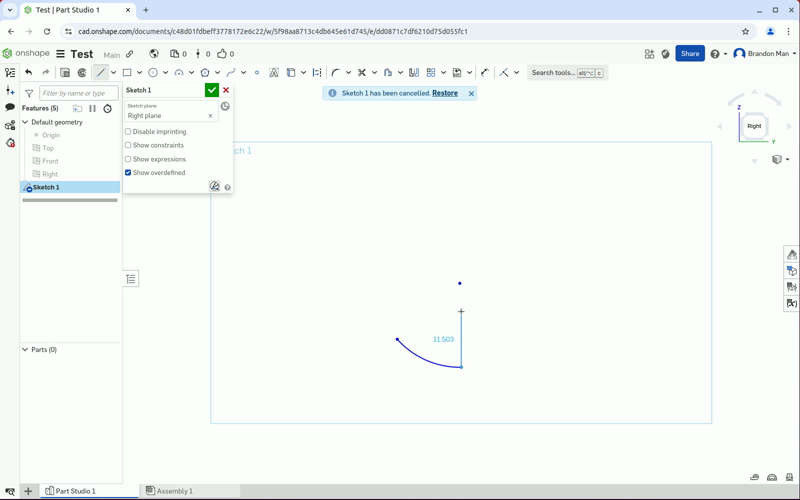
key(esc)
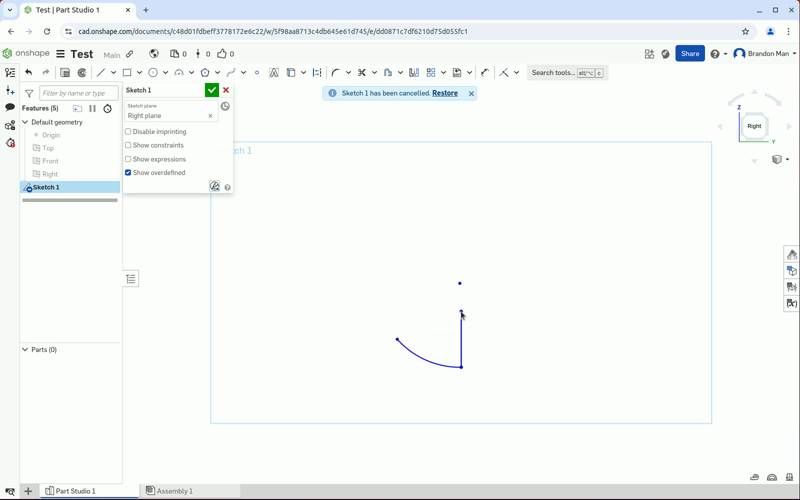
key(a)
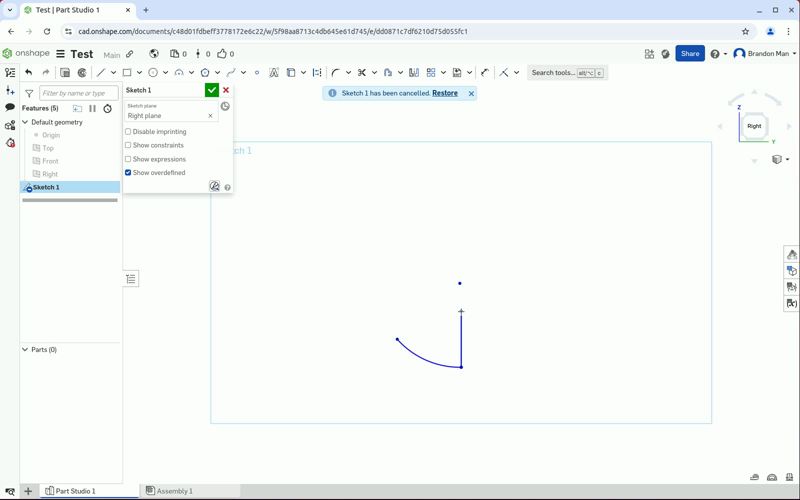
mouse_move(461, 311)
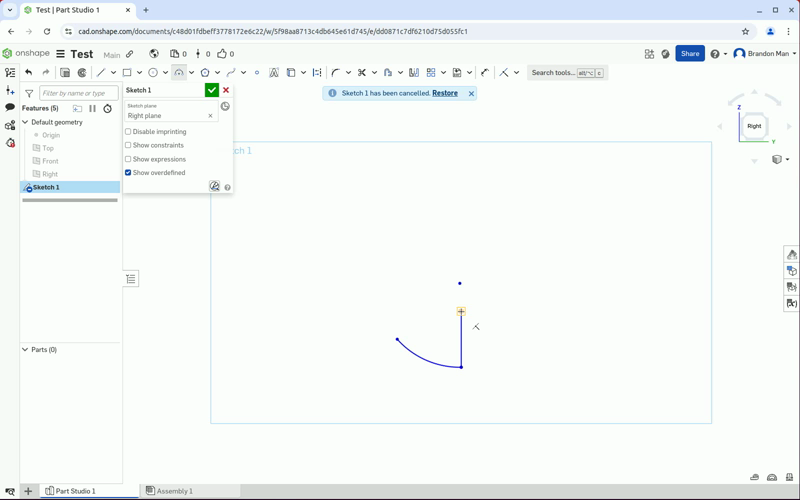
click(461, 311)
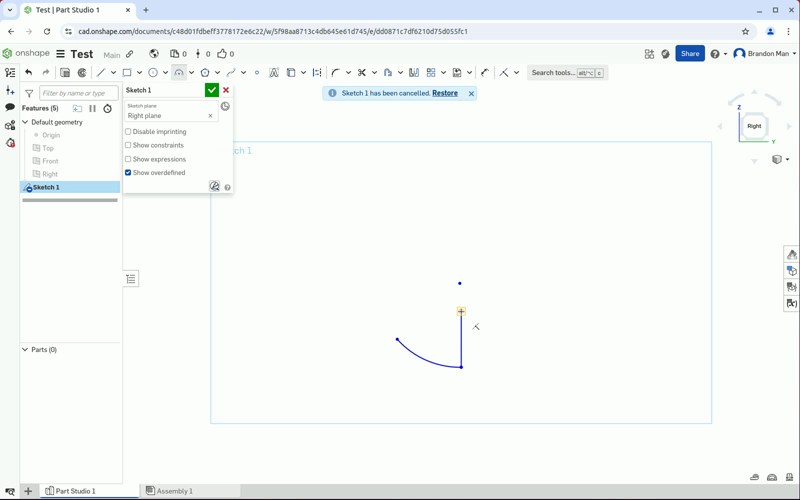
key_down(shift)
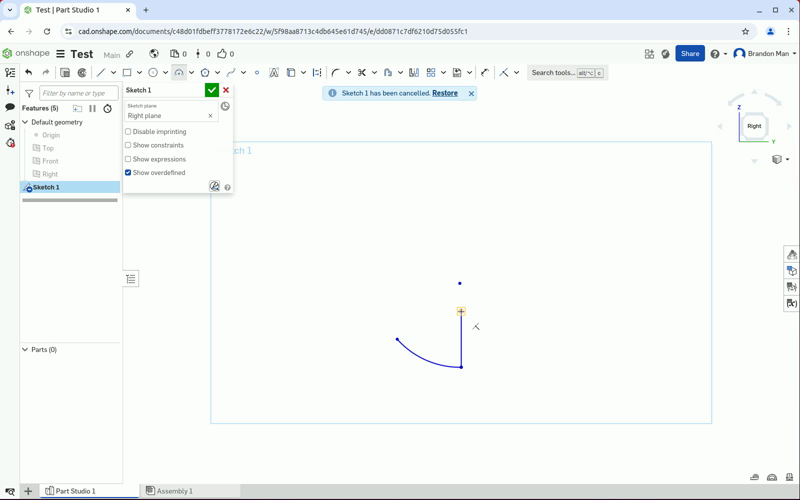
mouse_move(433, 282)
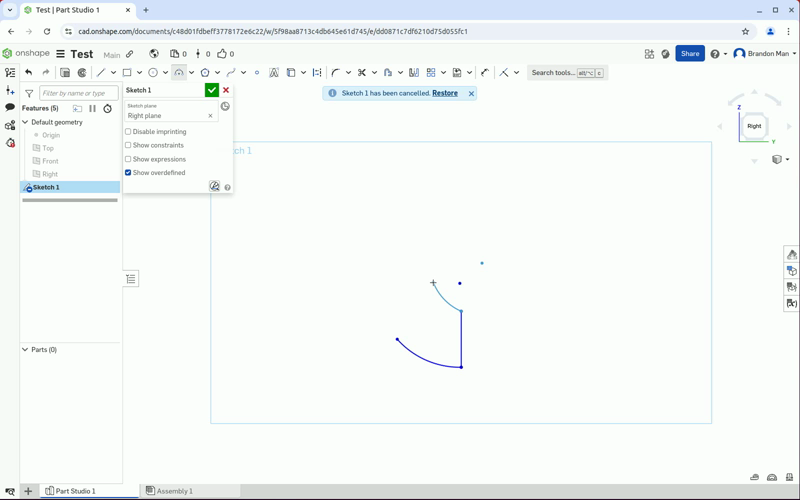
click(433, 282)
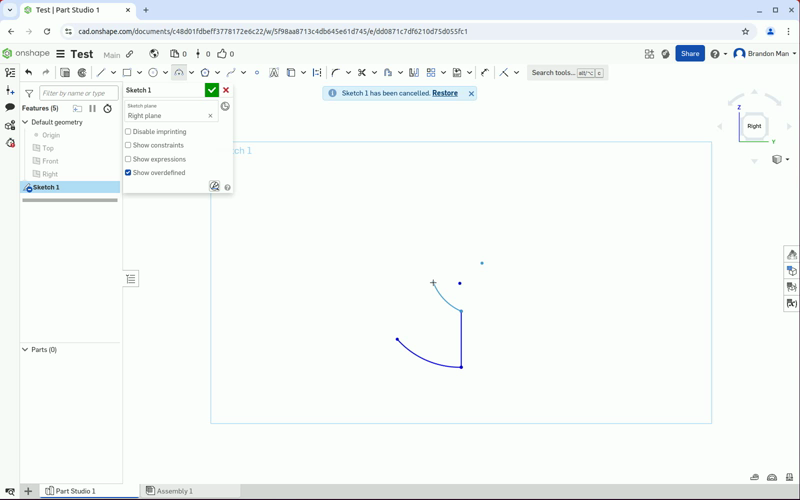
mouse_move(441, 302)
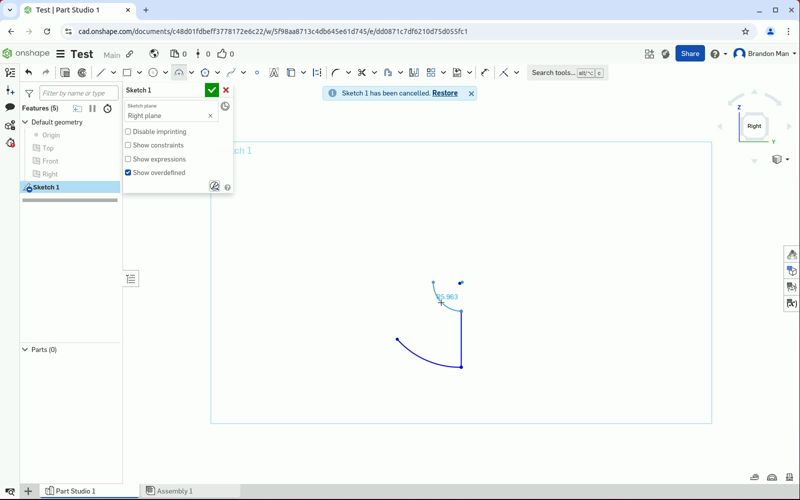
click(441, 302)
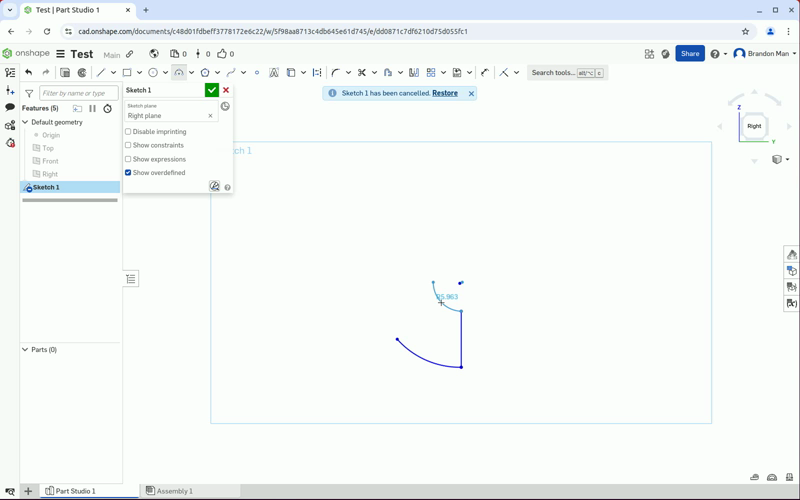
key_up(shift)
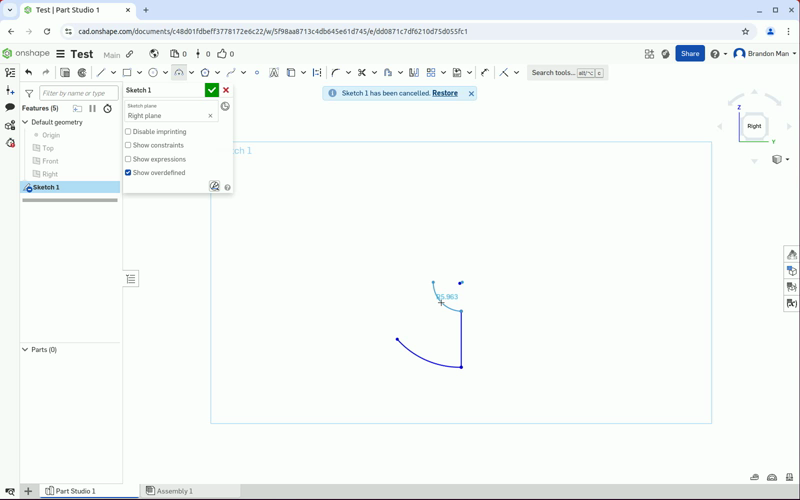
key(esc)
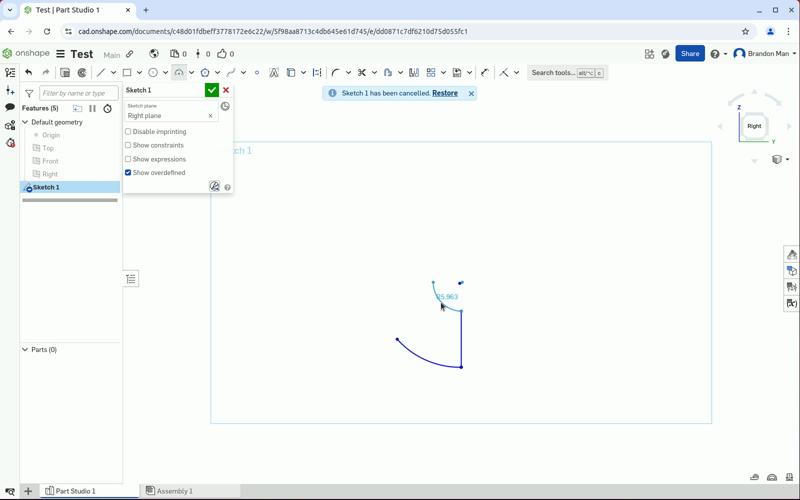
key(l)
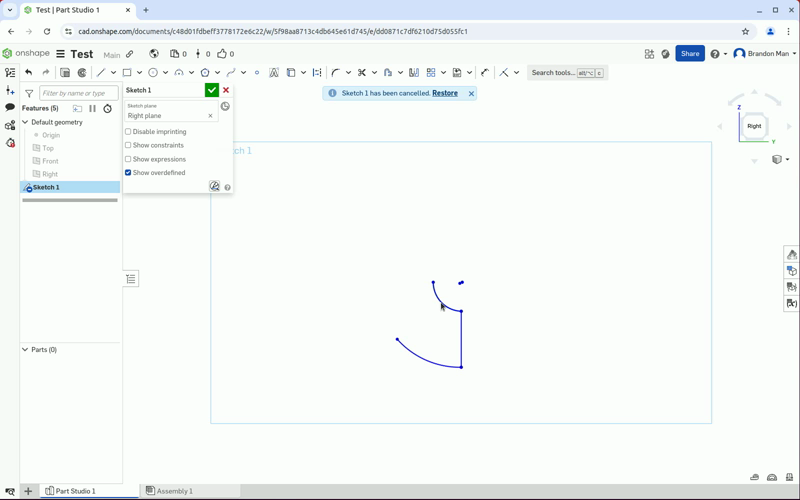
mouse_move(433, 282)
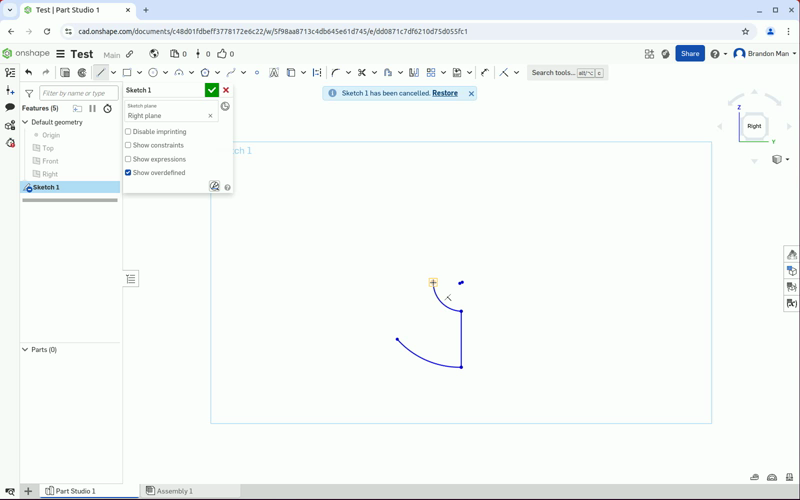
click(433, 282)
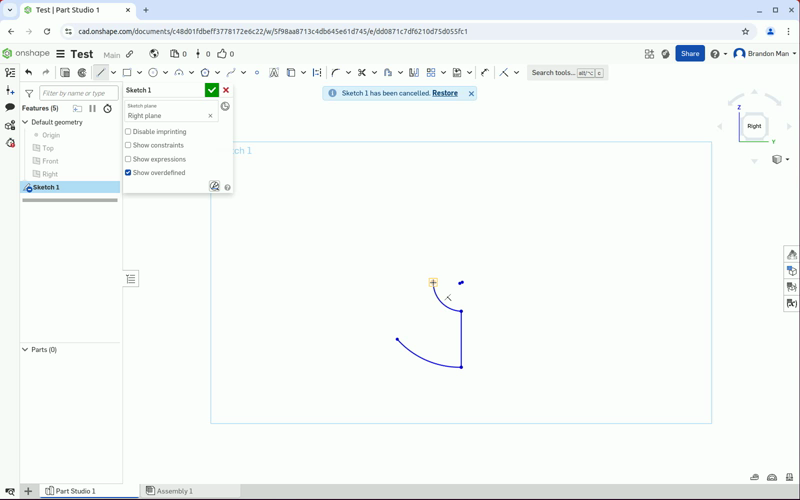
key_down(shift)
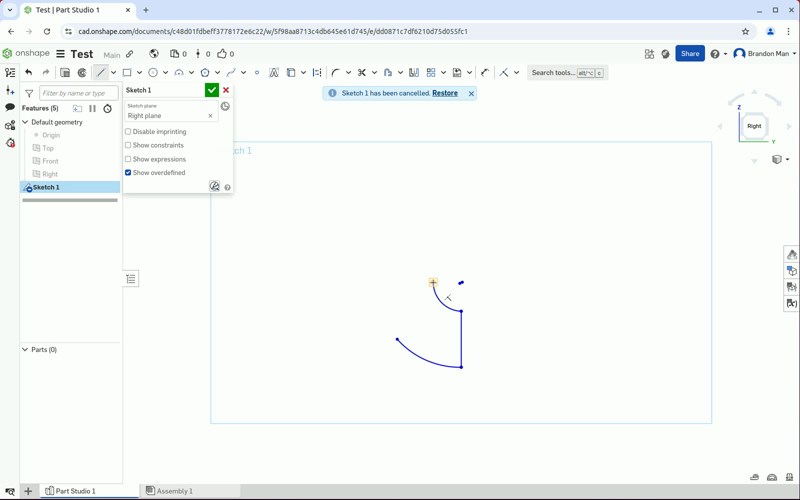
mouse_move(463, 282)
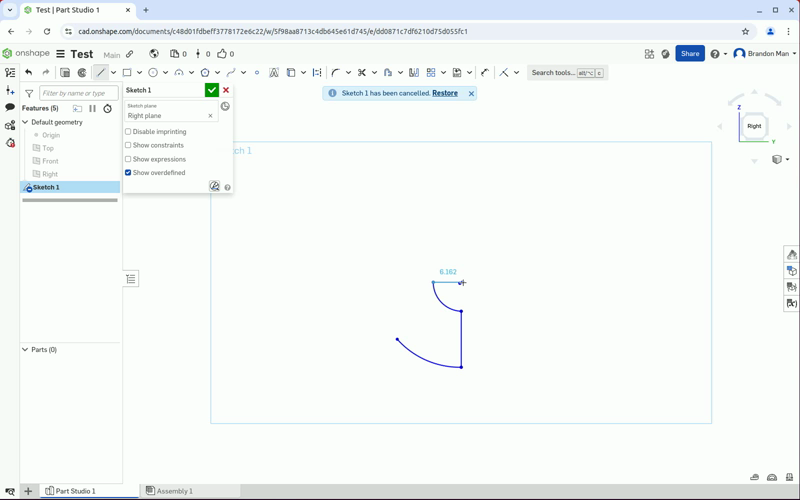
mouse_move(397, 282)
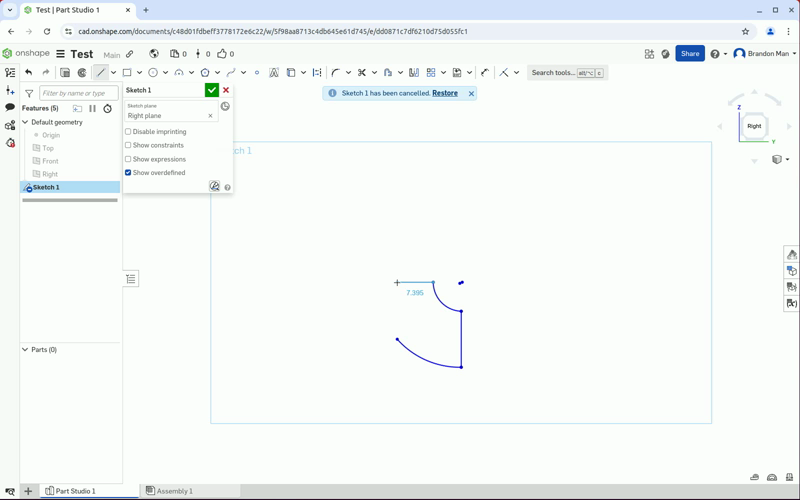
click(397, 282)
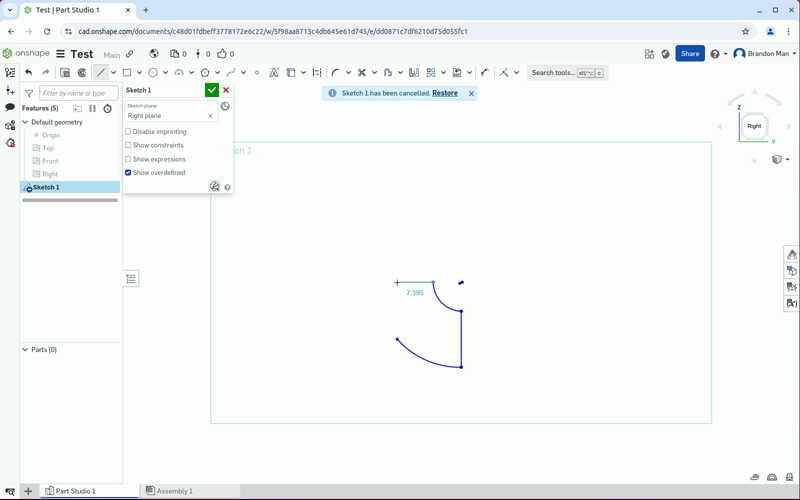
key_up(shift)
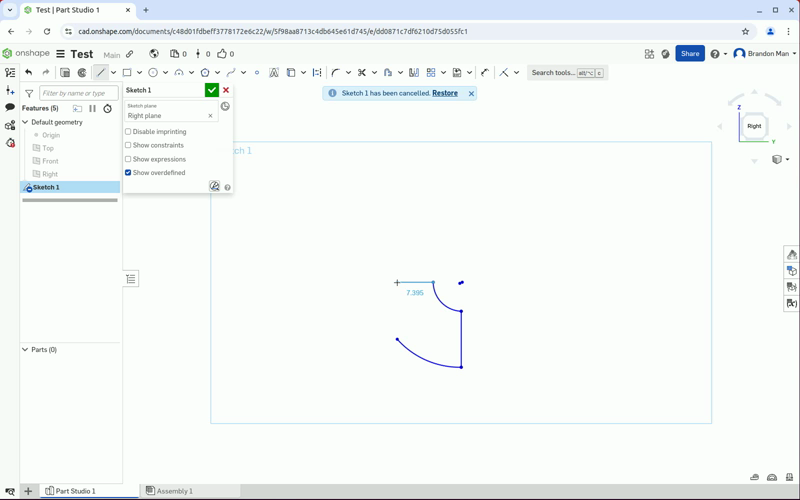
mouse_move(427, 282)
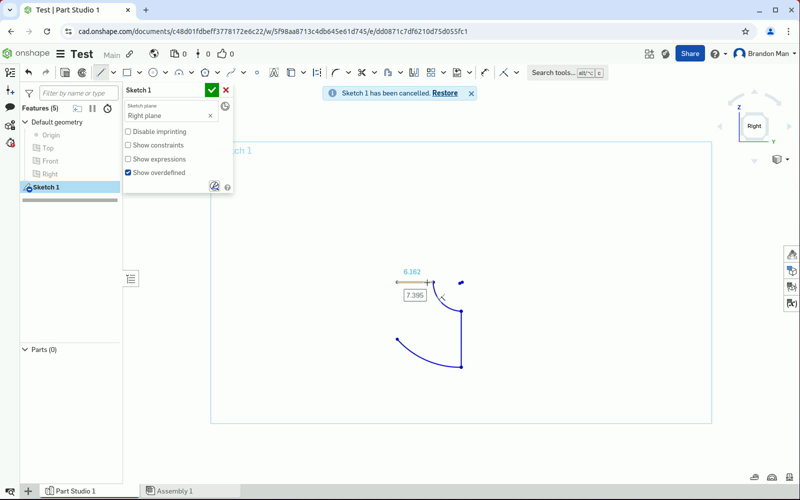
key_down(shift)
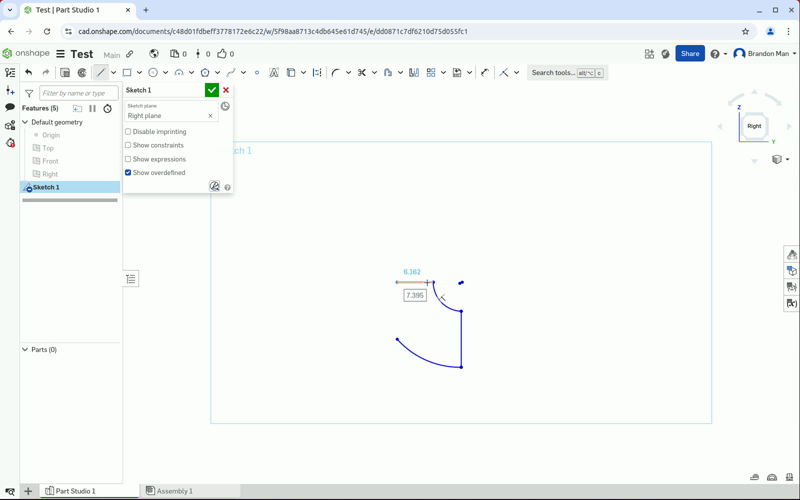
mouse_move(397, 339)
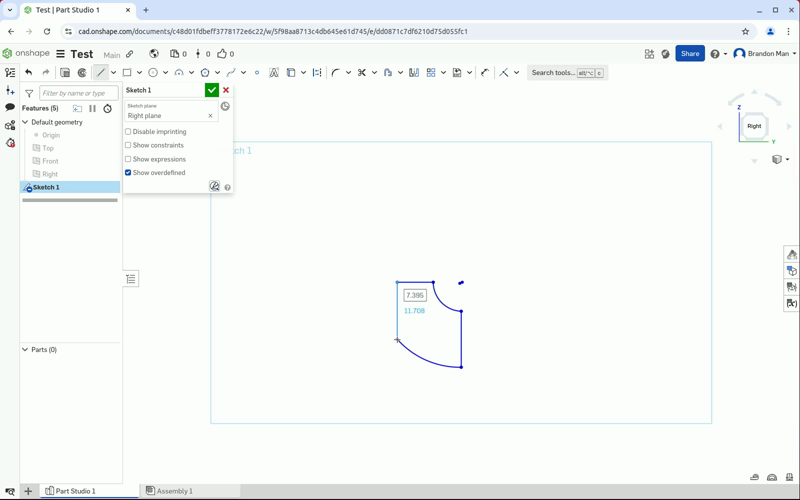
key_up(shift)
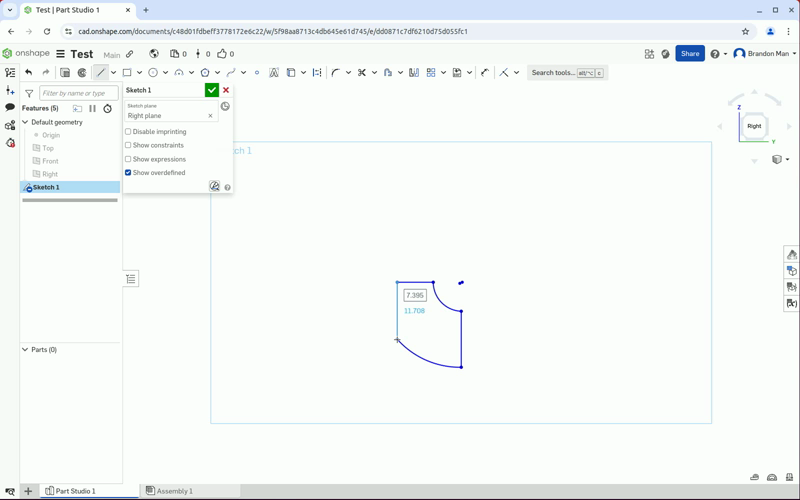
click(397, 339)
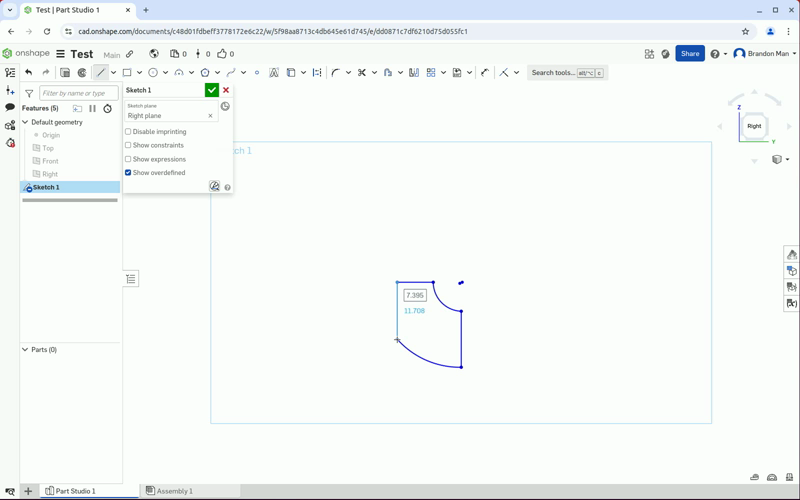
key(esc)
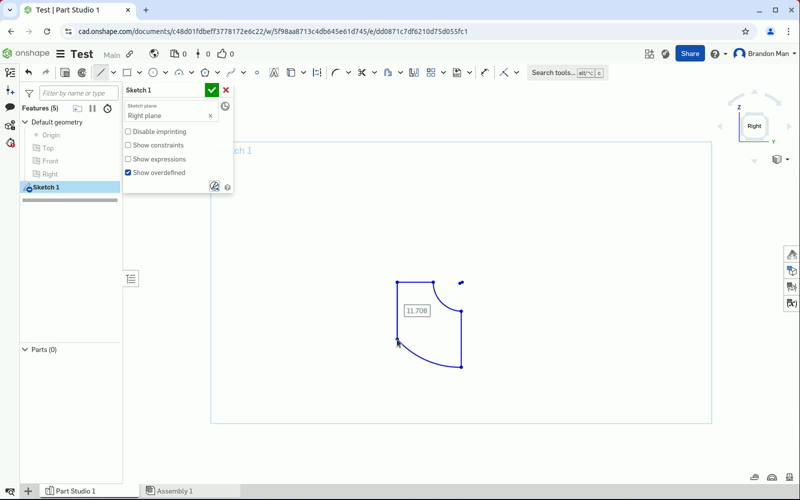
mouse_move(408, 332)
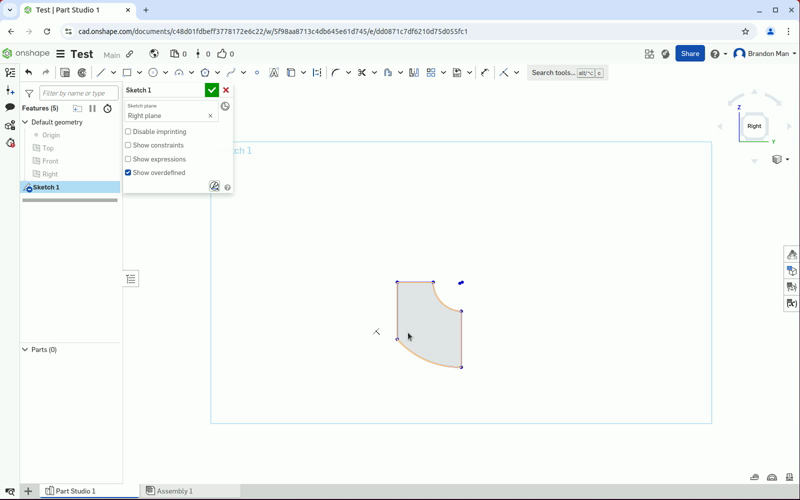
click(408, 332)
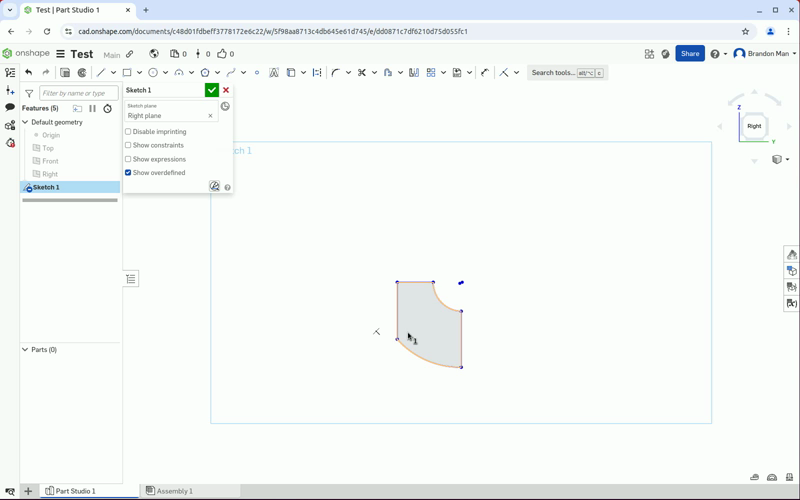
mouse_move(73, 352)
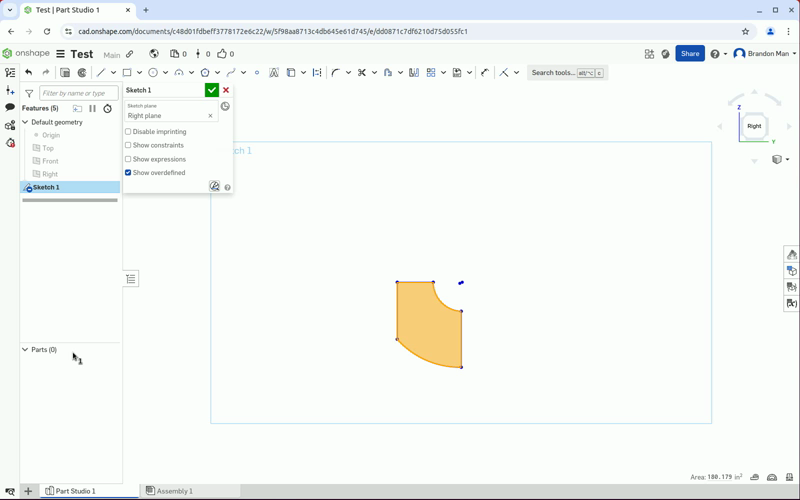
key(shift+y)
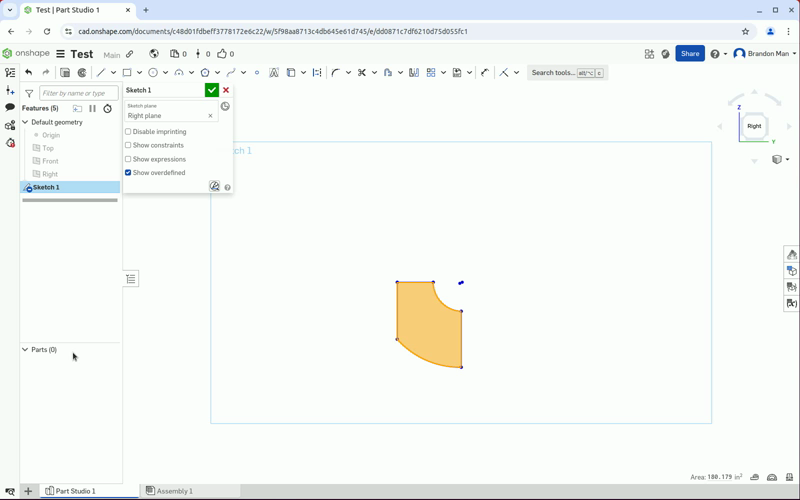
key(shift+e)
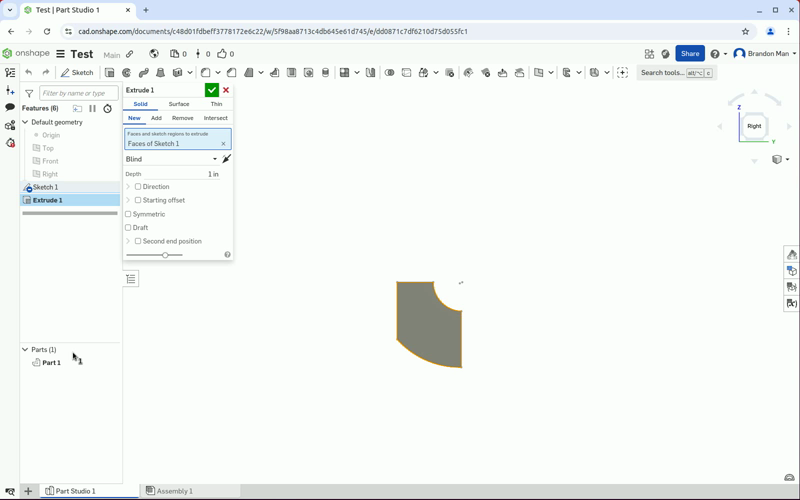
mouse_move(143, 106)
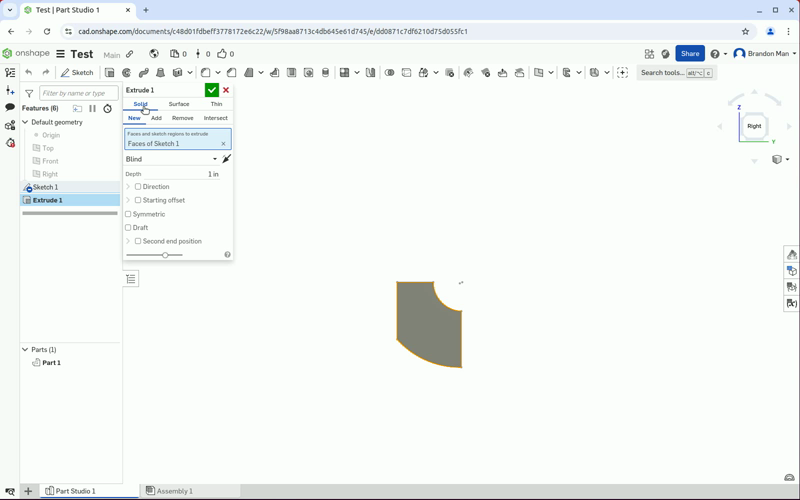
click(143, 106)
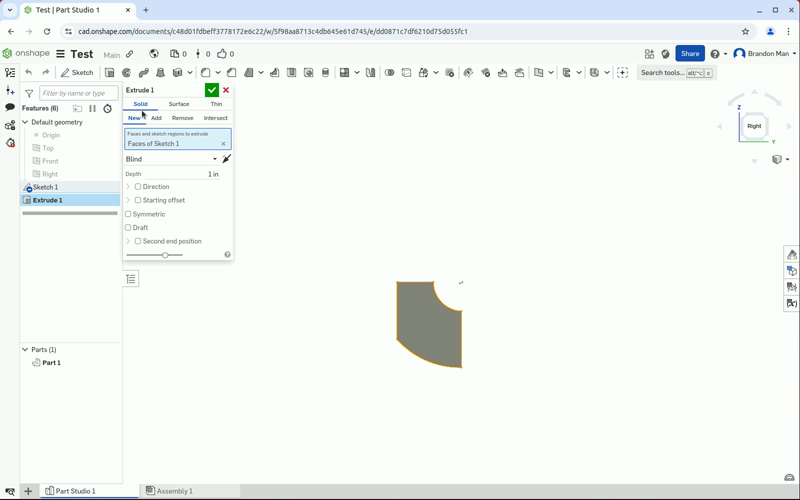
mouse_move(137, 120)
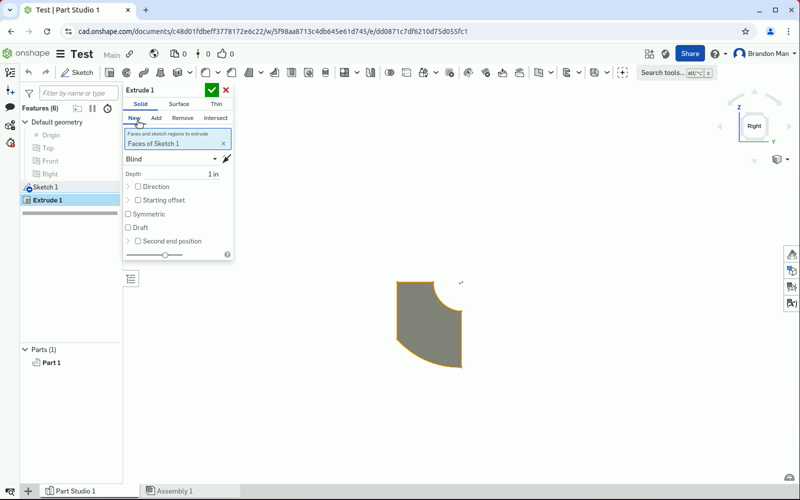
click(137, 120)
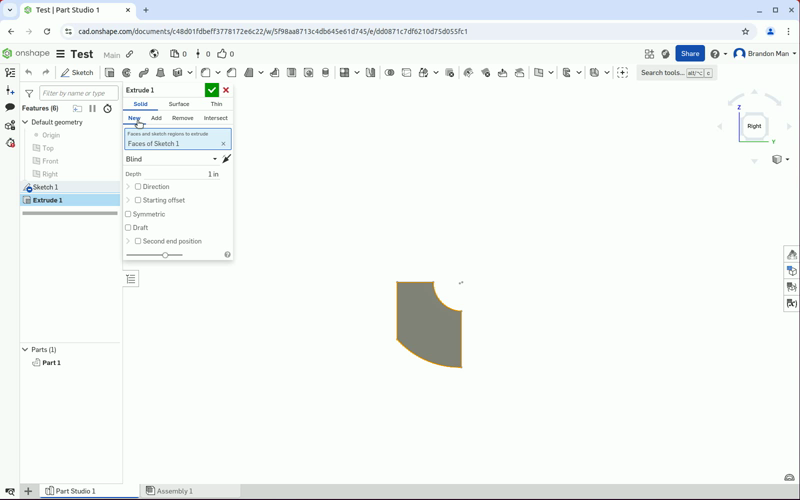
key(tab, 4)
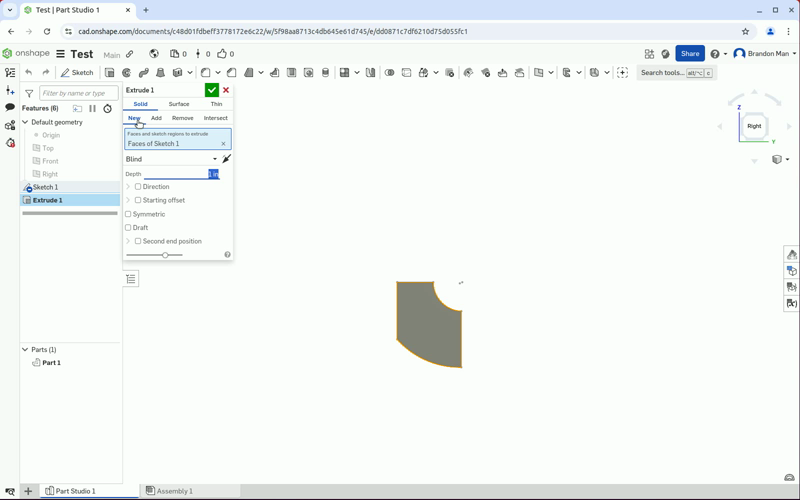
text(23.108)
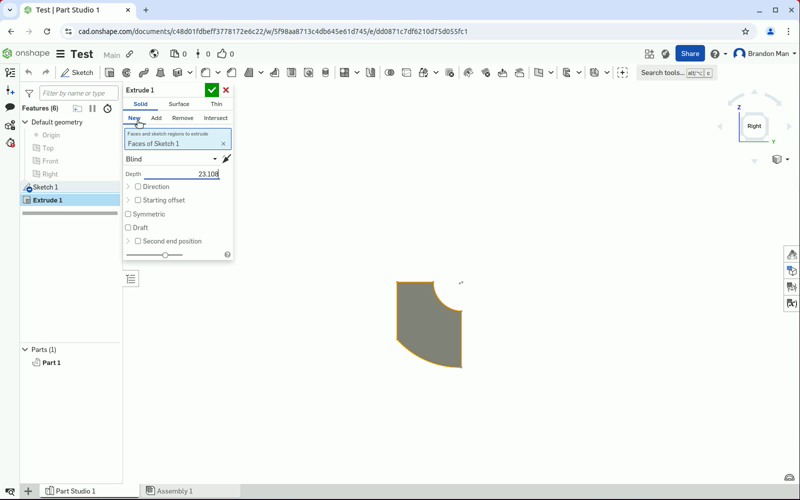
key(enter)
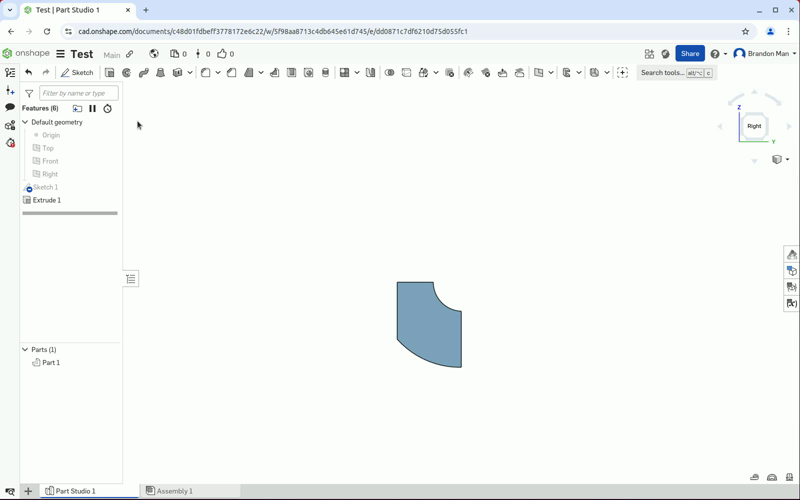
key(shift+h)
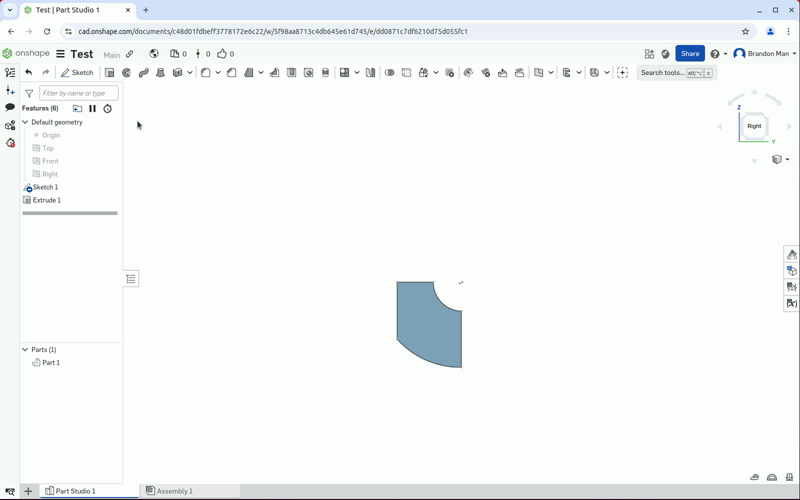
key(shift+h)
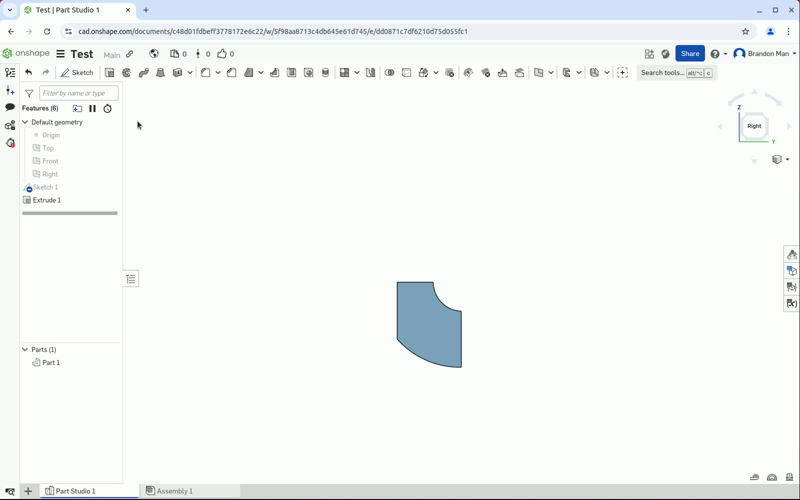
mouse_move(73, 189)
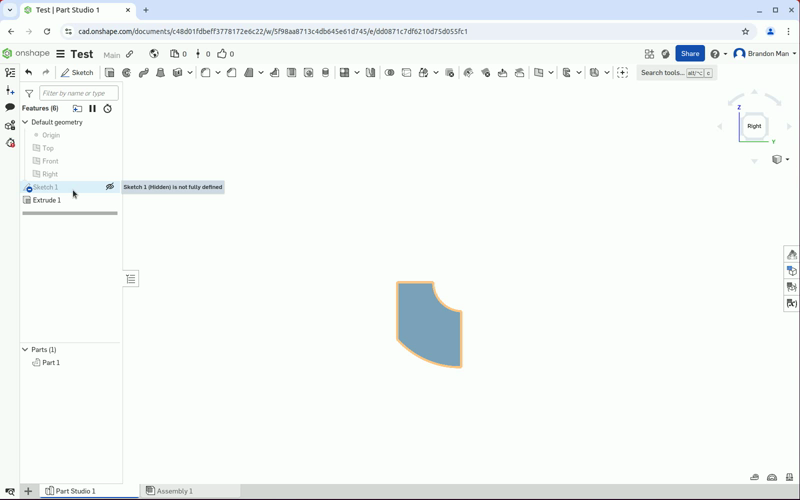
click(73, 189)
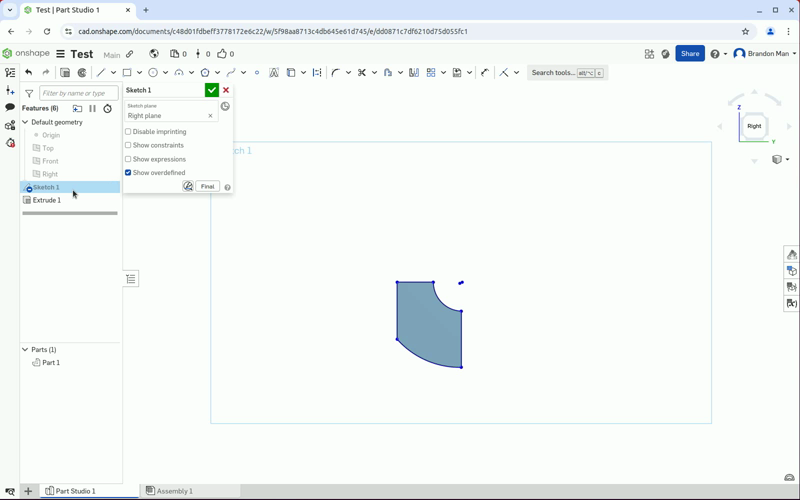
mouse_move(229, 92)
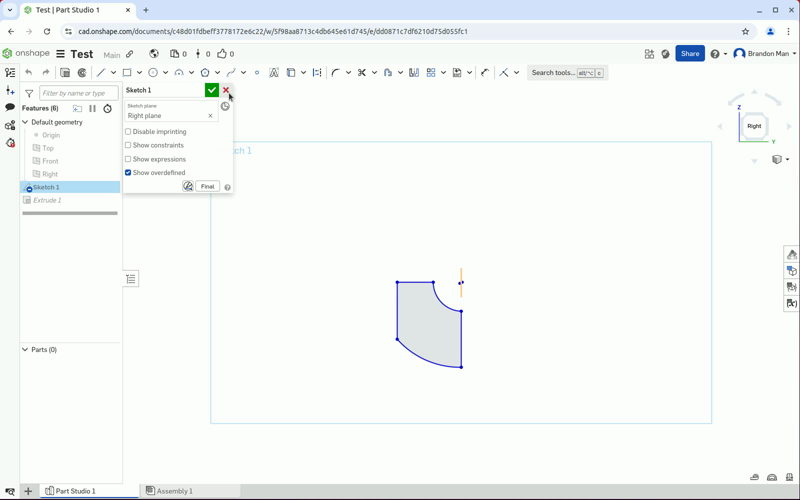
click(229, 92)
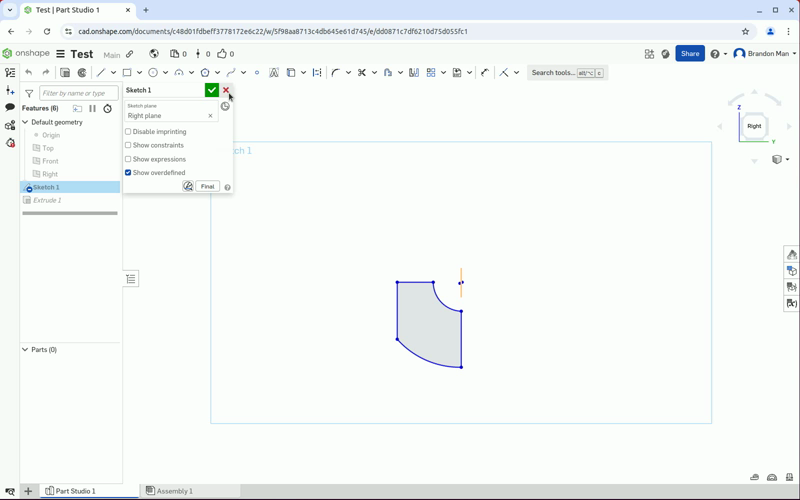
key(shift+s)
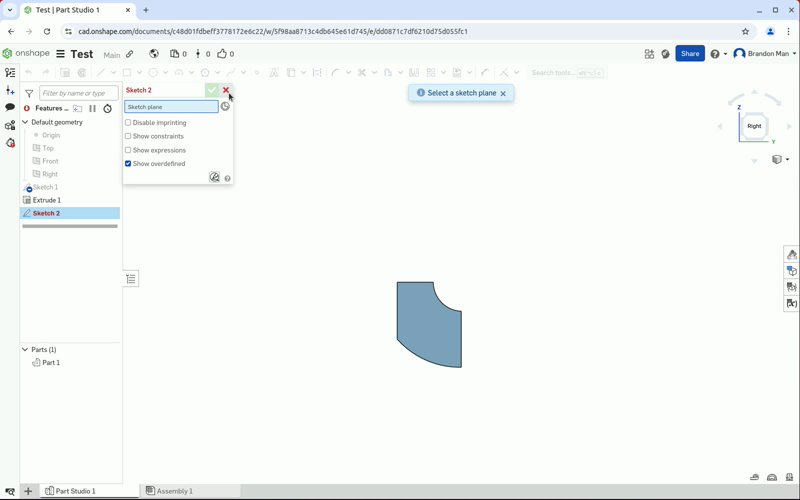
mouse_move(73, 176)
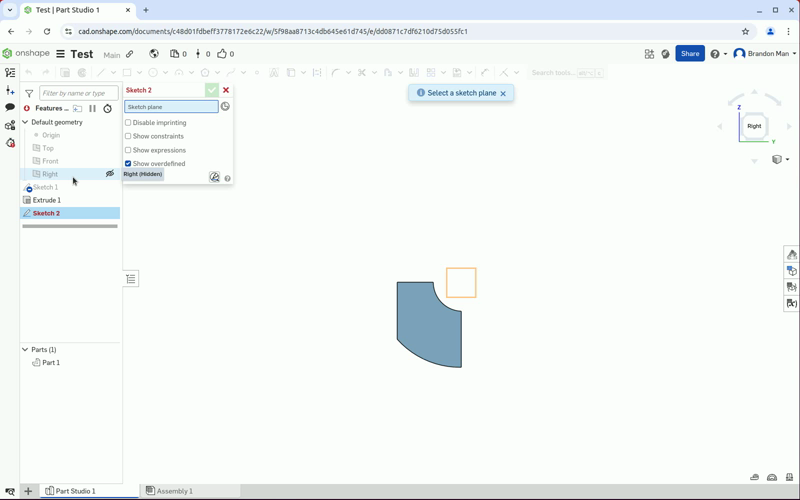
click(73, 176)
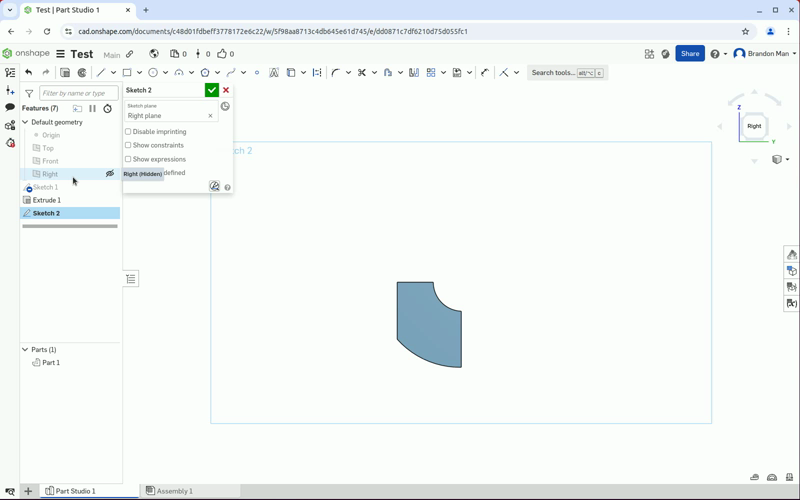
mouse_move(73, 352)
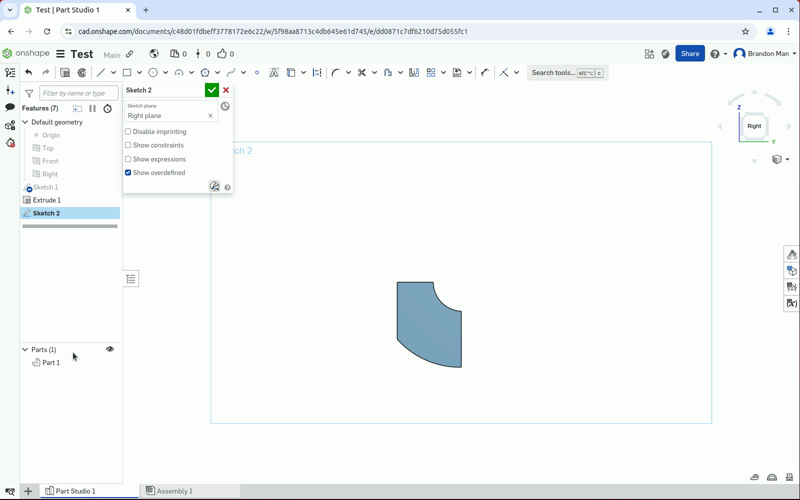
key(y)
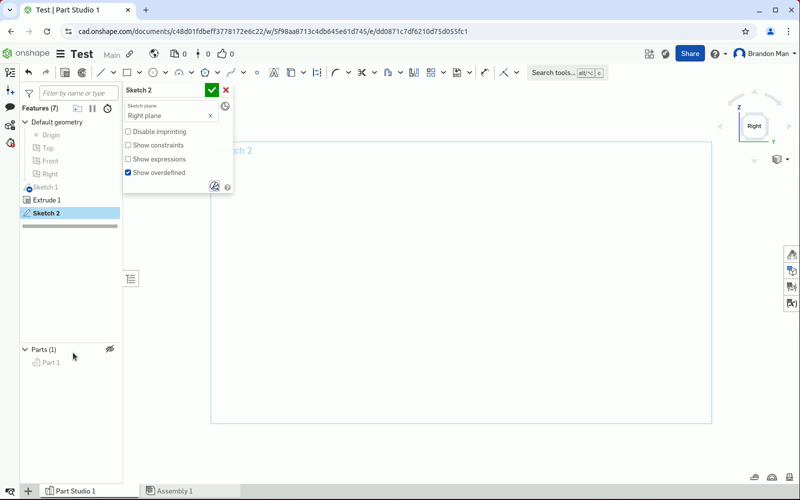
key(l)
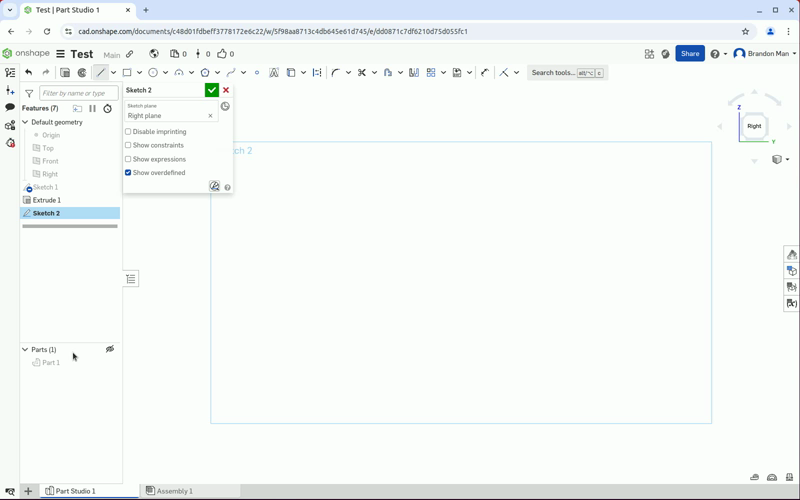
key_down(shift)
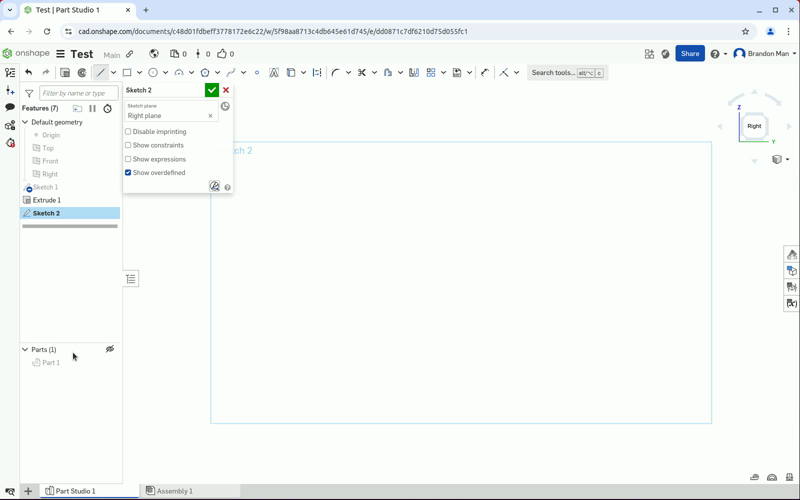
mouse_move(397, 282)
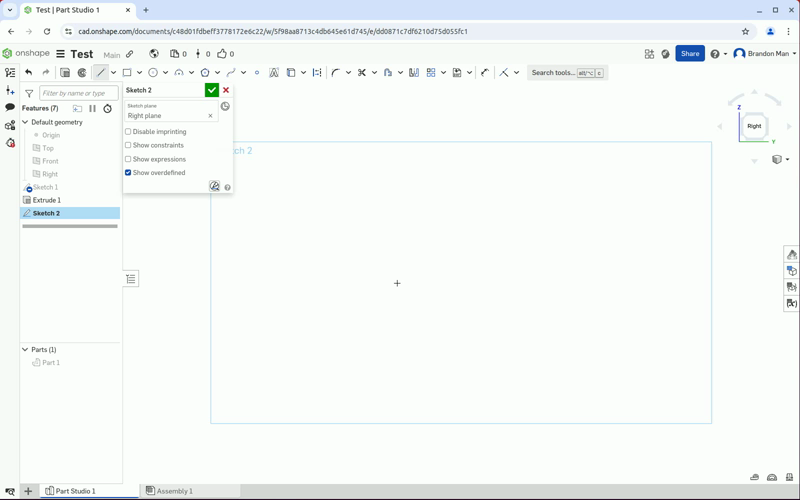
click(397, 282)
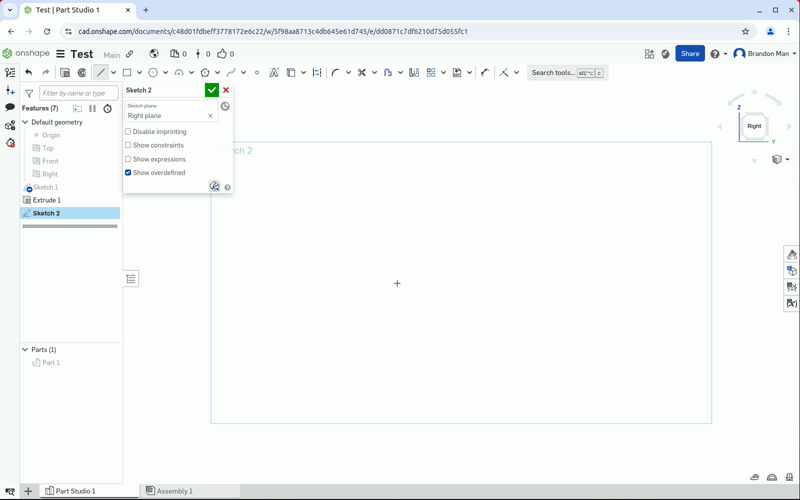
key_up(shift)
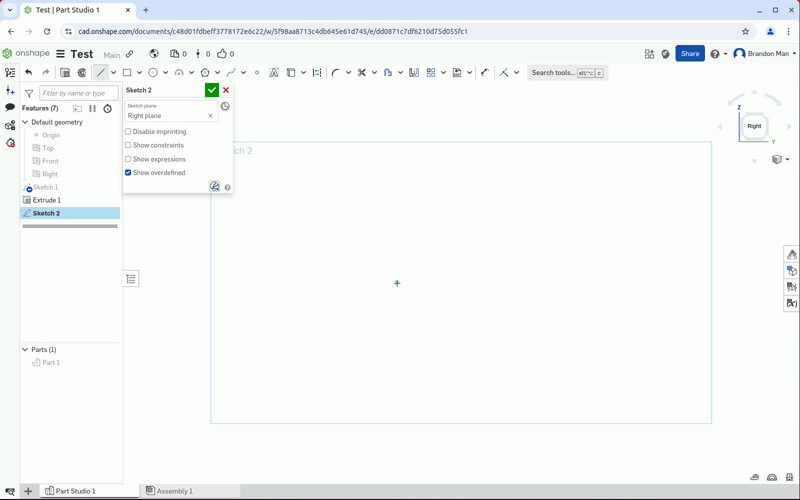
key_down(shift)
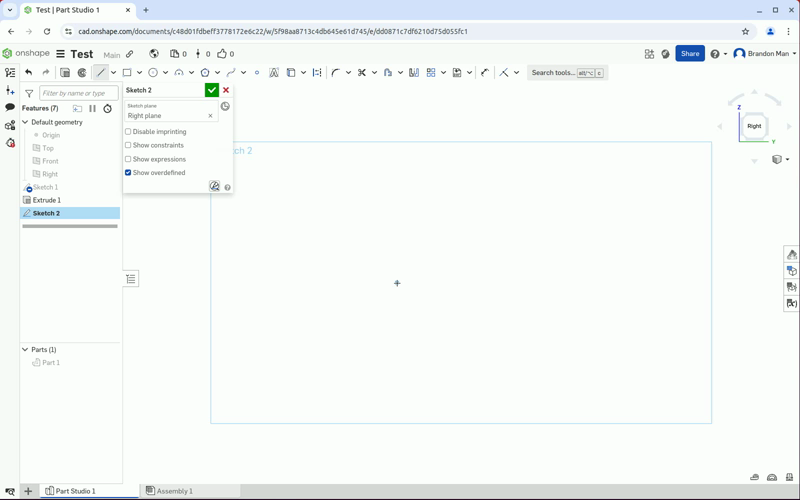
mouse_move(427, 282)
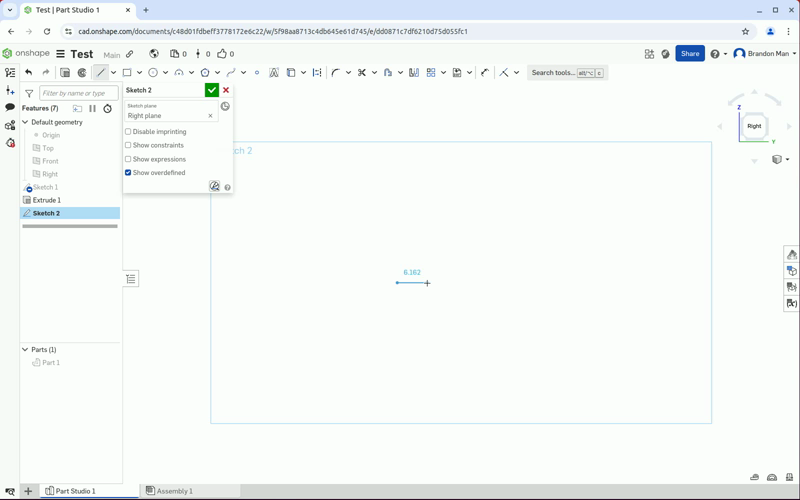
mouse_move(431, 282)
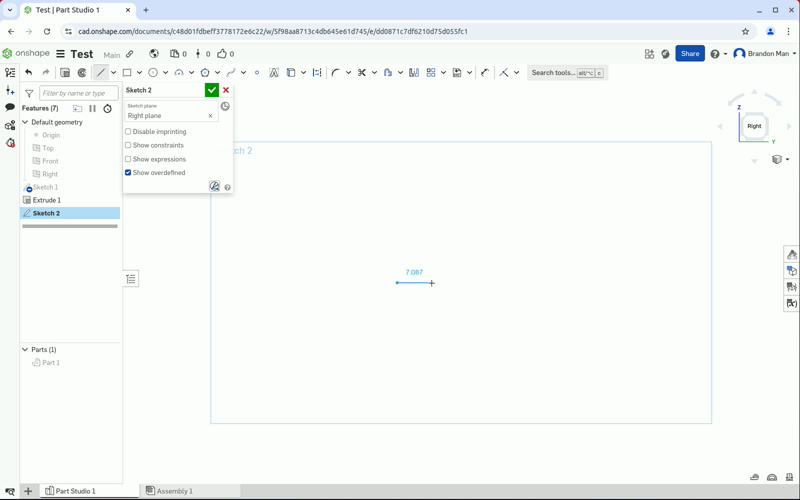
click(431, 282)
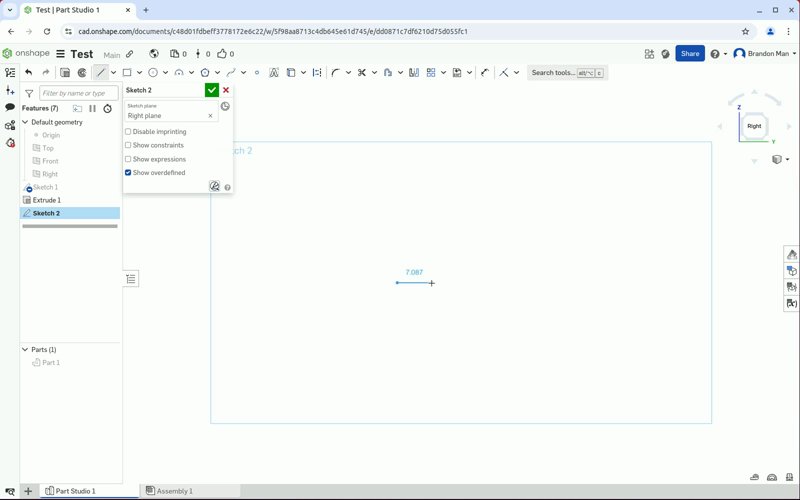
key_up(shift)
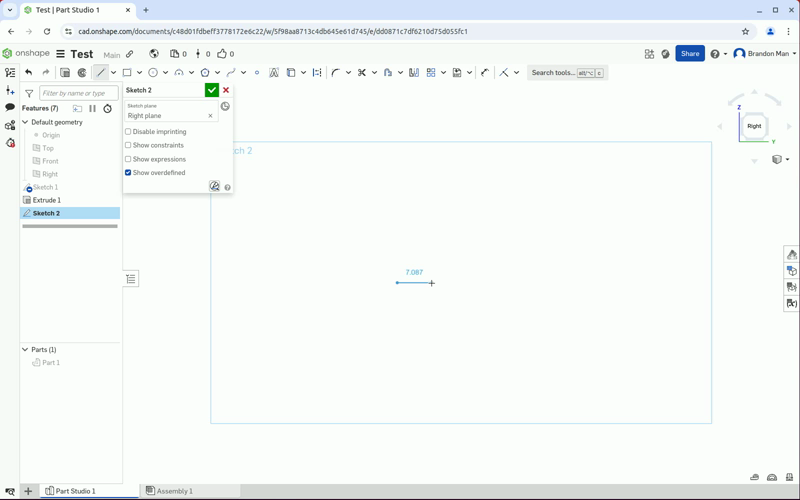
key(esc)
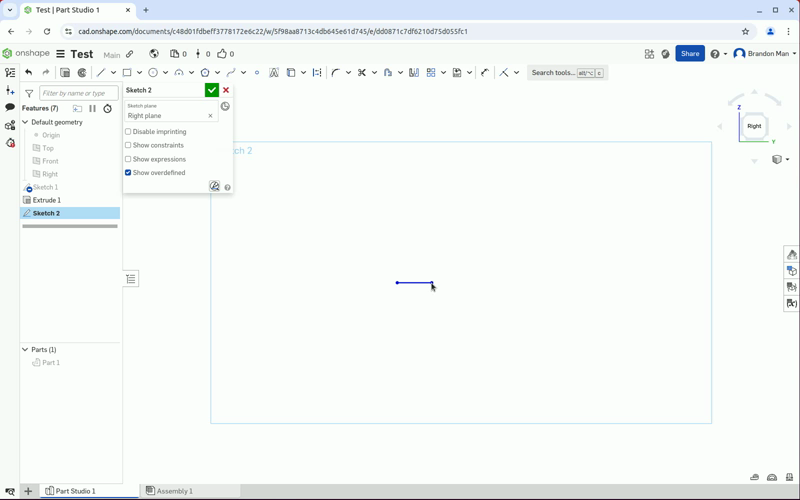
key(a)
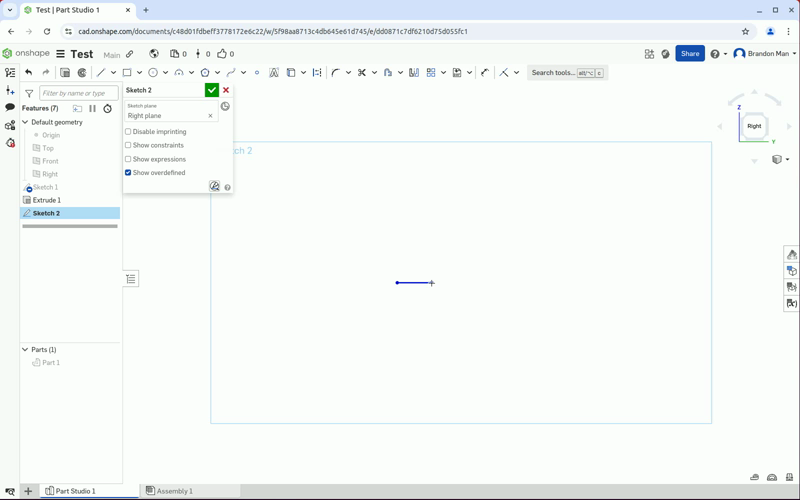
mouse_move(431, 282)
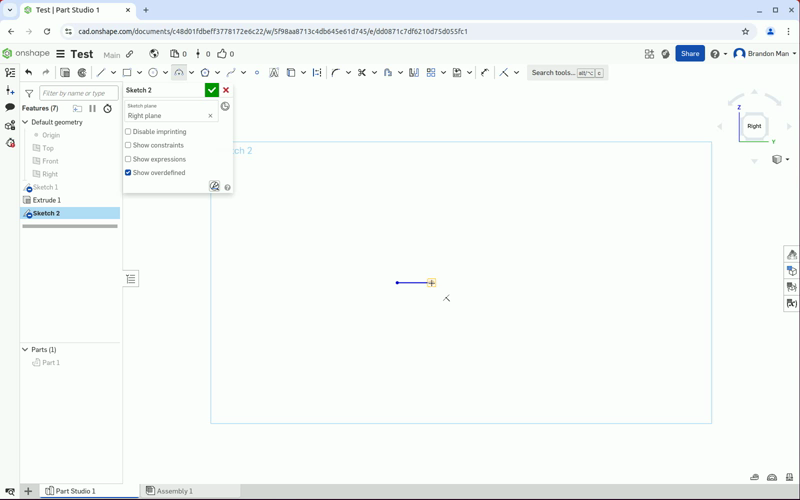
click(431, 282)
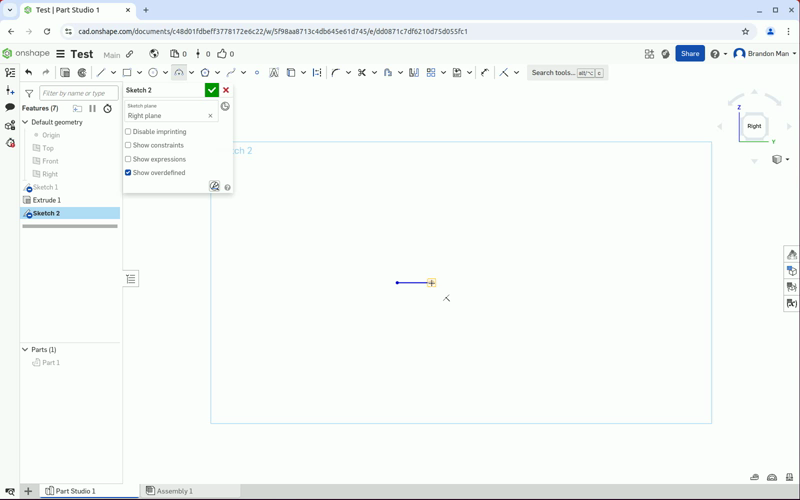
key_down(shift)
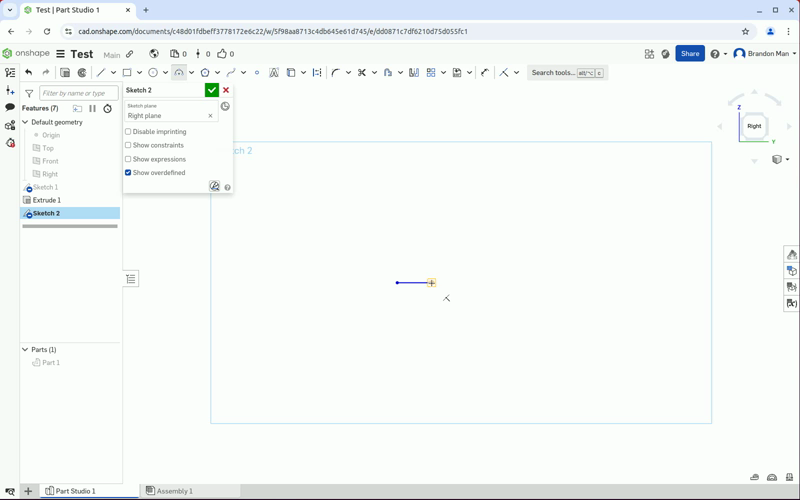
mouse_move(461, 310)
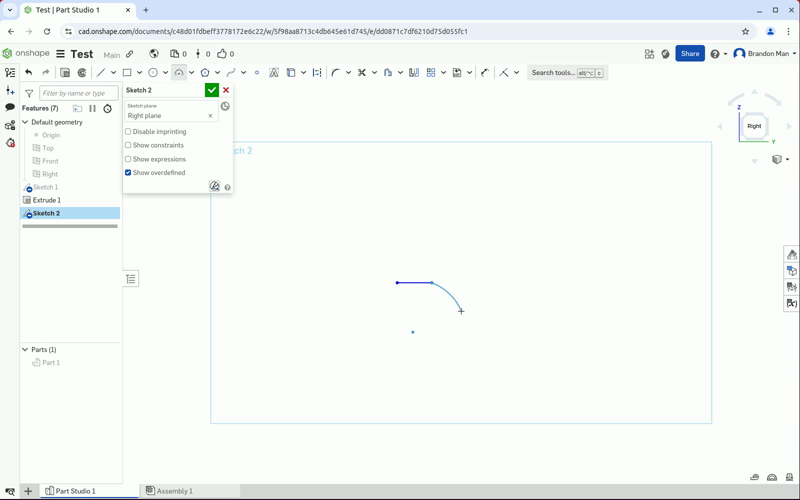
click(461, 310)
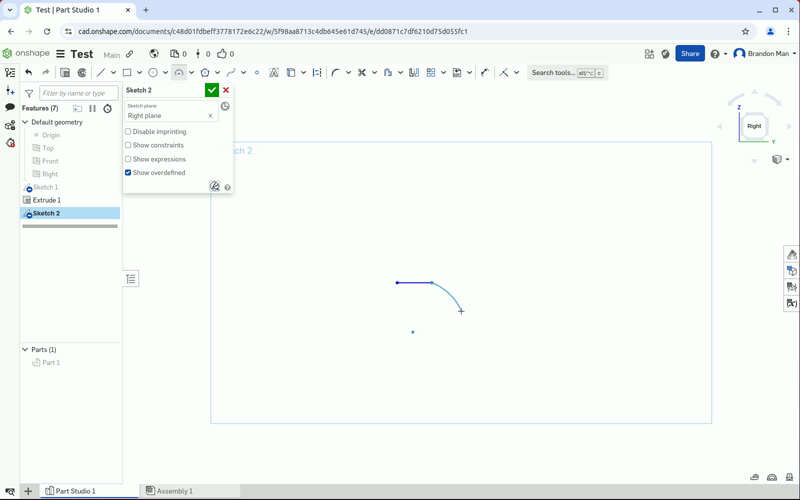
mouse_move(480, 261)
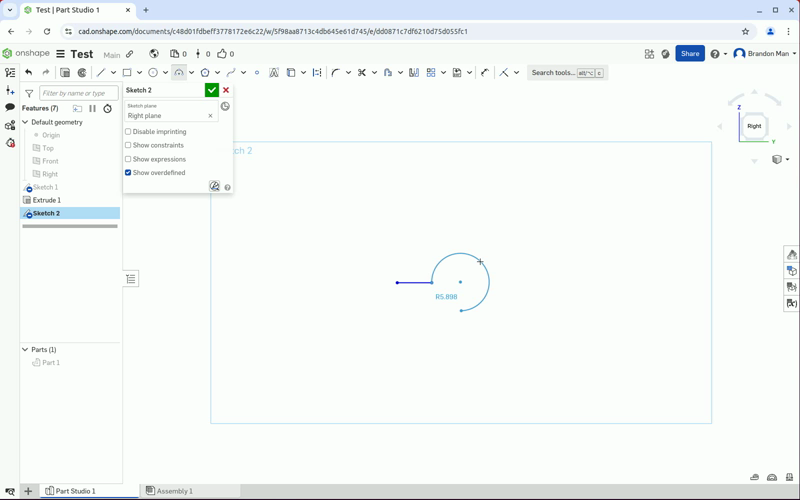
click(480, 261)
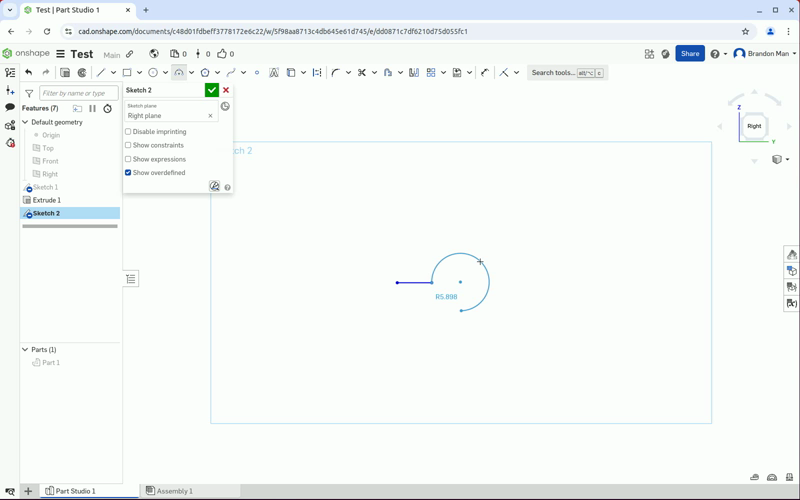
key_up(shift)
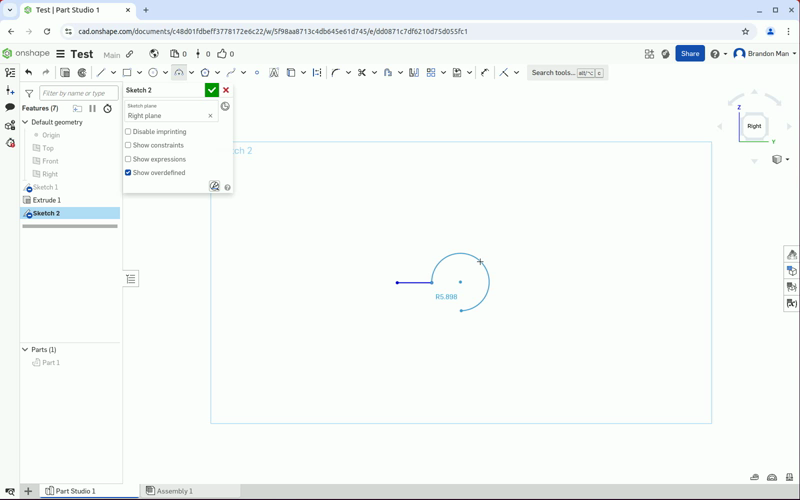
key(esc)
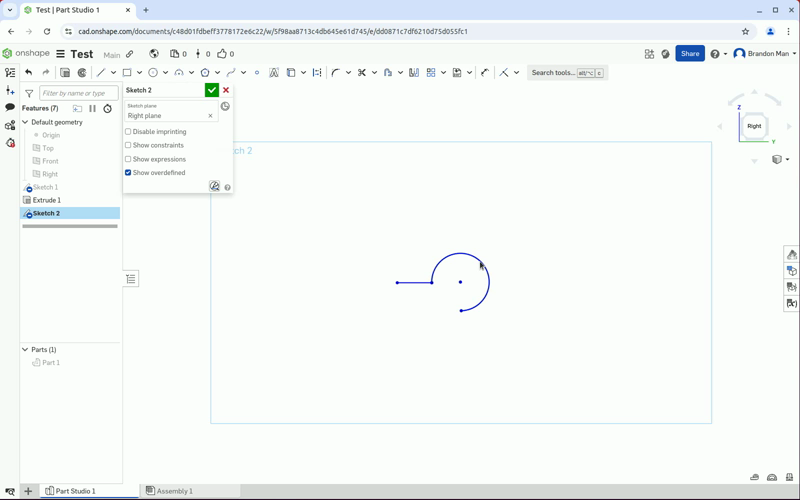
key(l)
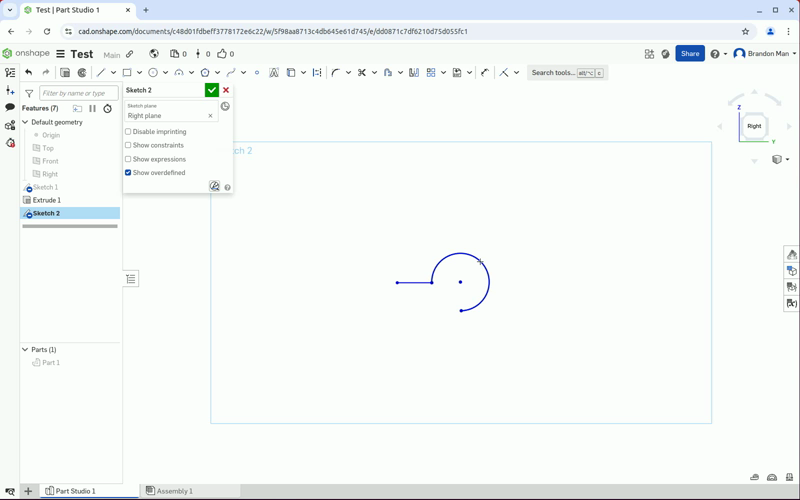
mouse_move(461, 310)
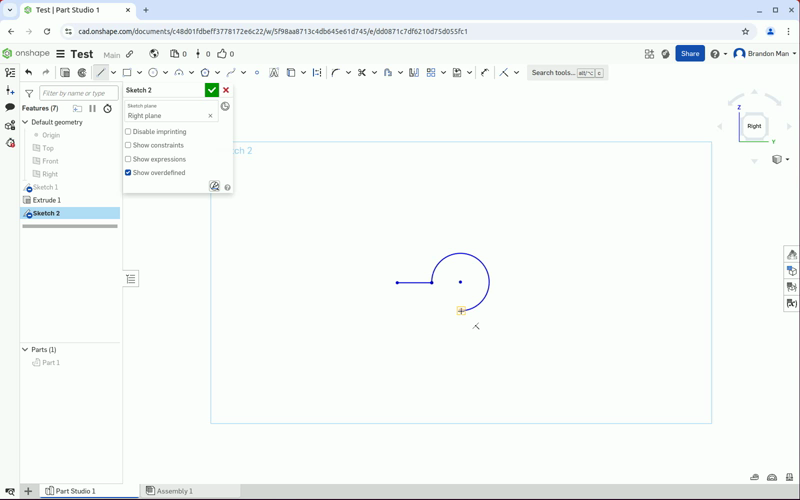
click(461, 310)
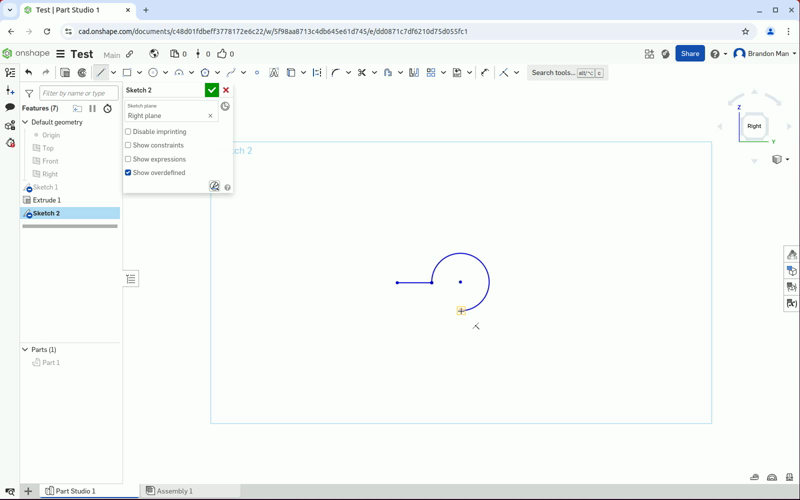
key_down(shift)
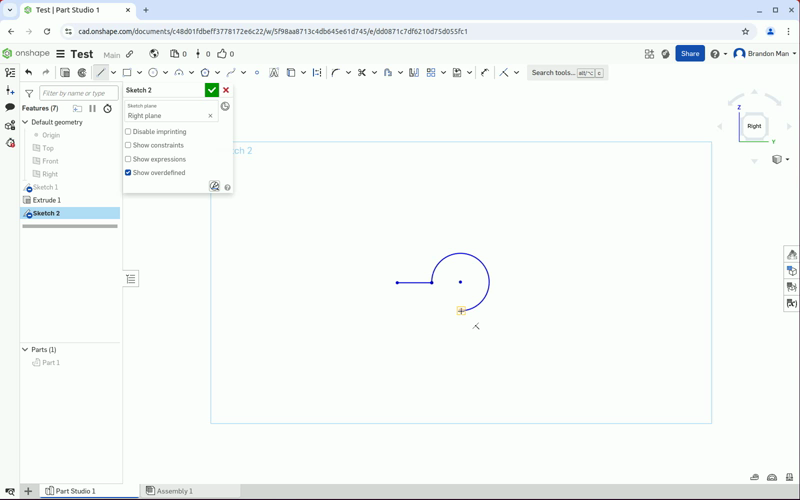
mouse_move(491, 310)
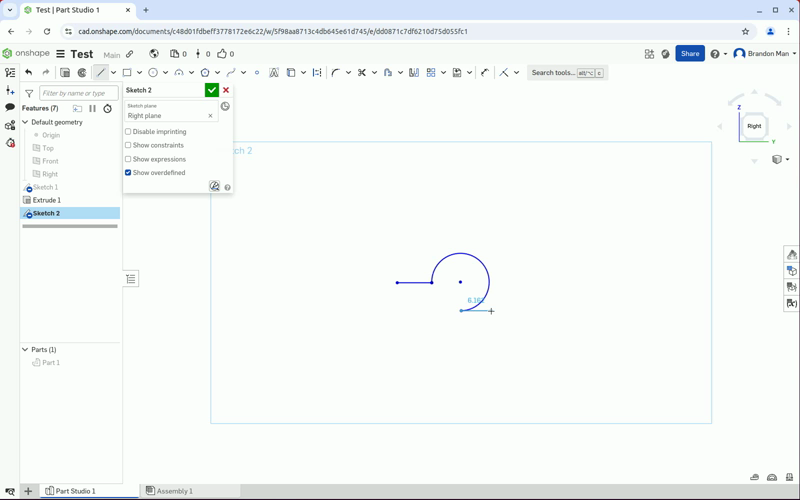
mouse_move(461, 366)
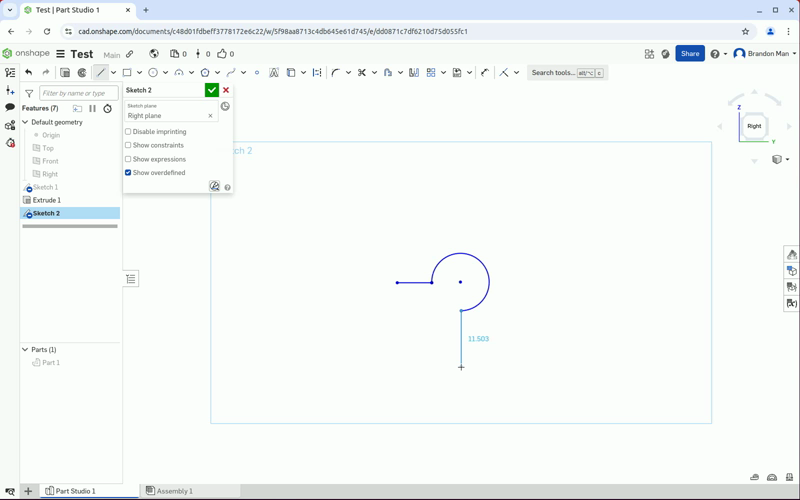
click(461, 366)
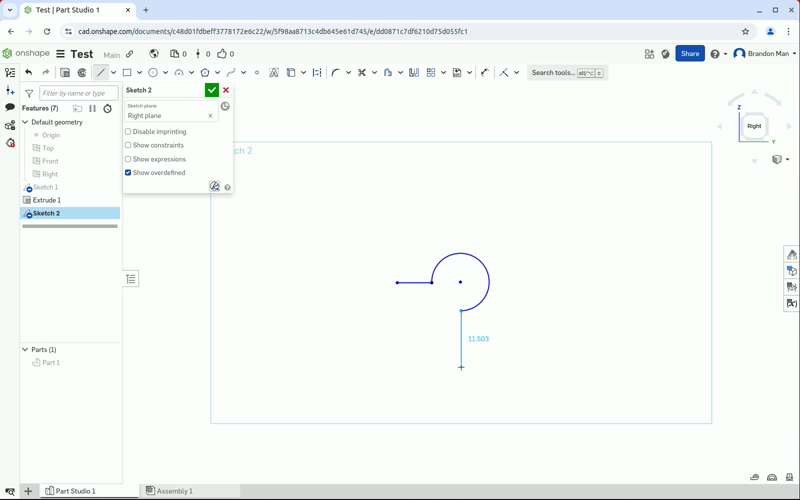
key_up(shift)
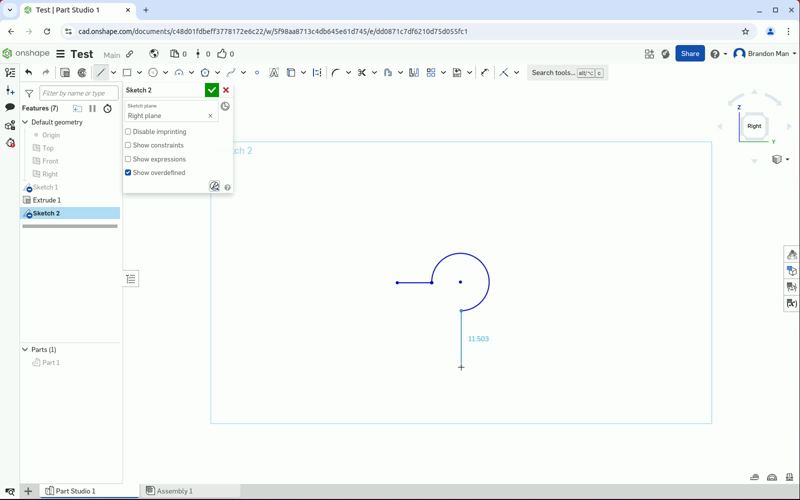
key(esc)
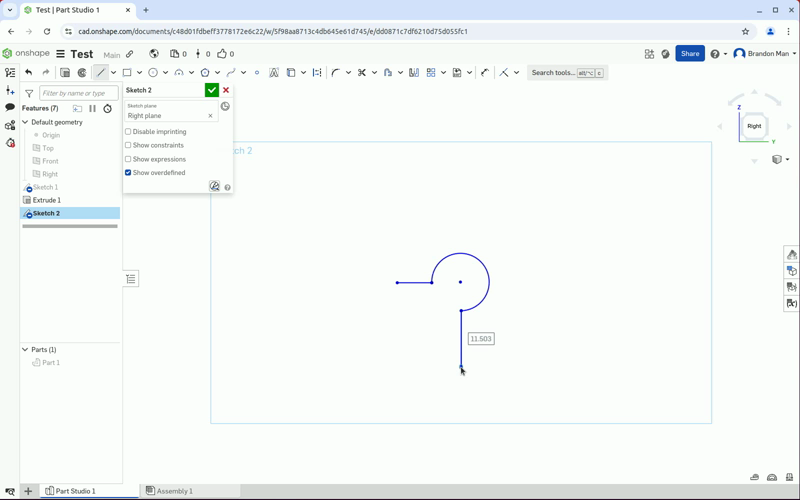
key(a)
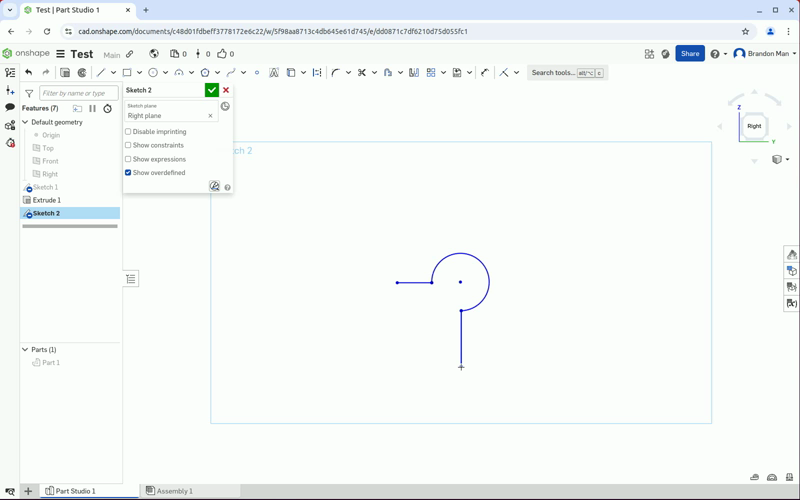
mouse_move(461, 366)
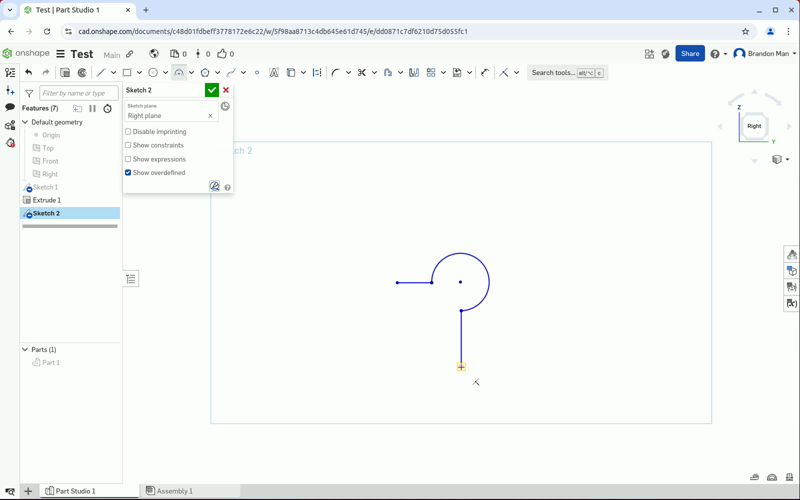
click(461, 366)
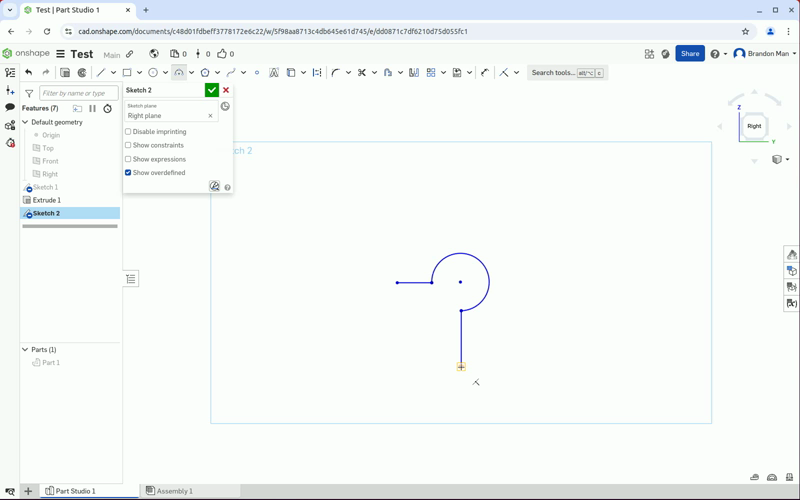
key_down(shift)
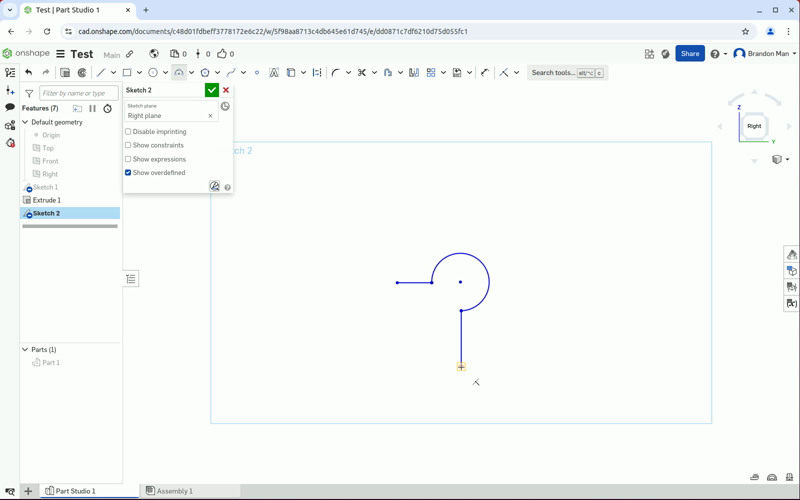
mouse_move(397, 227)
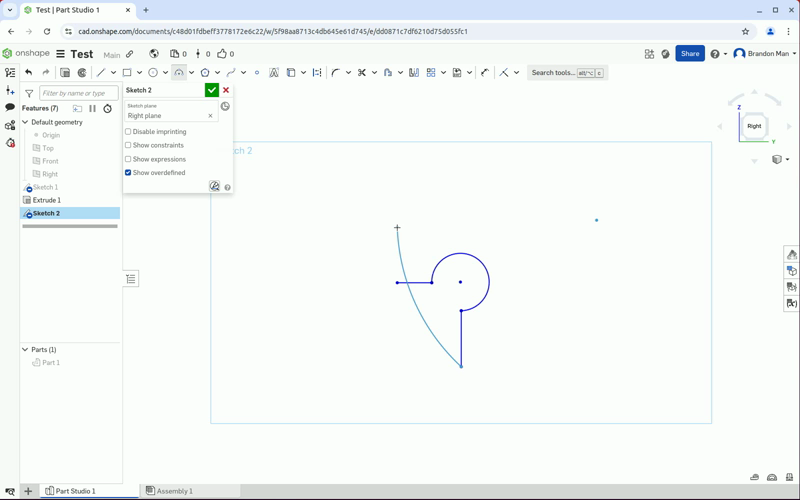
click(397, 227)
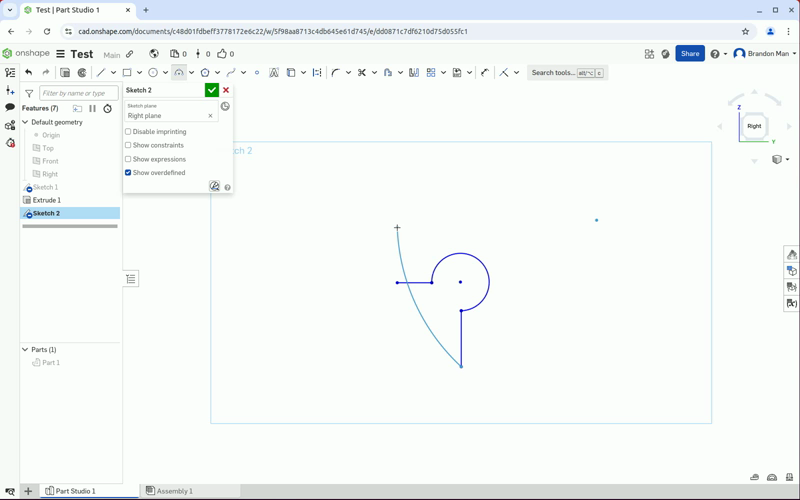
mouse_move(536, 248)
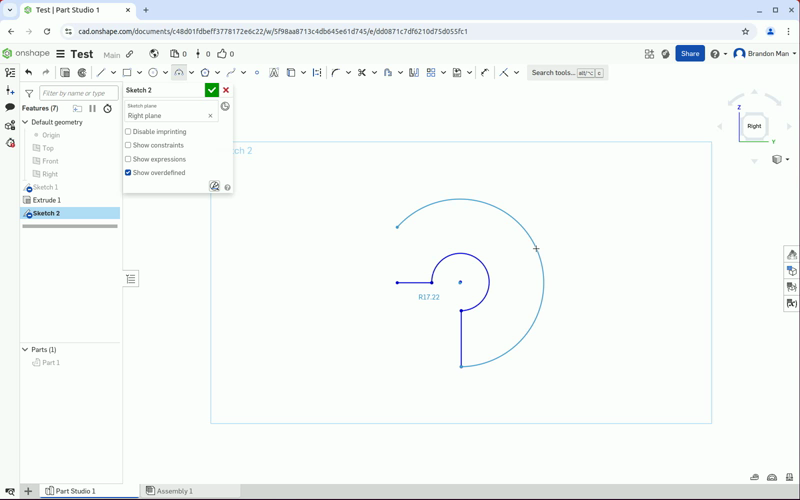
click(536, 248)
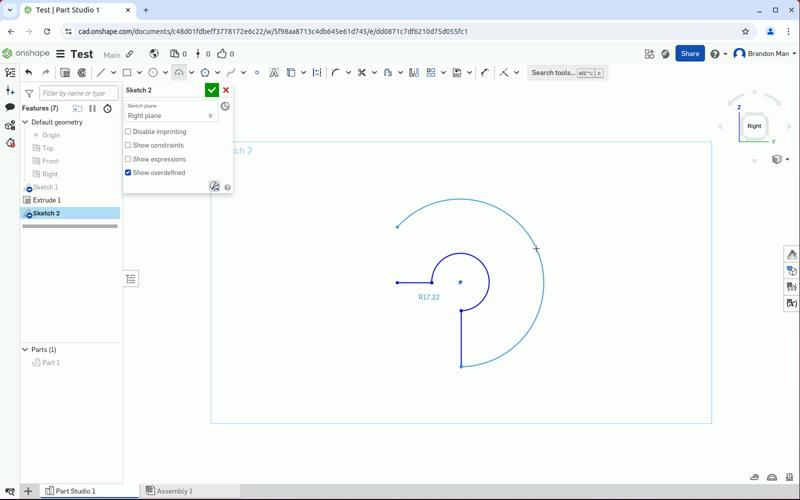
key_up(shift)
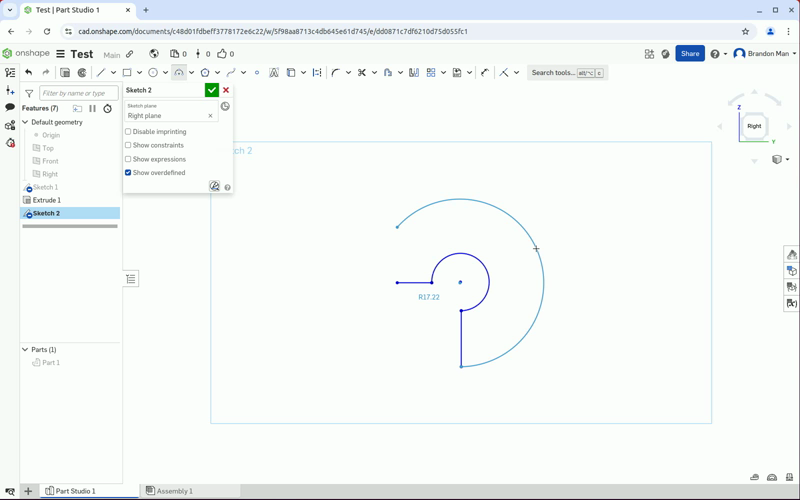
key(esc)
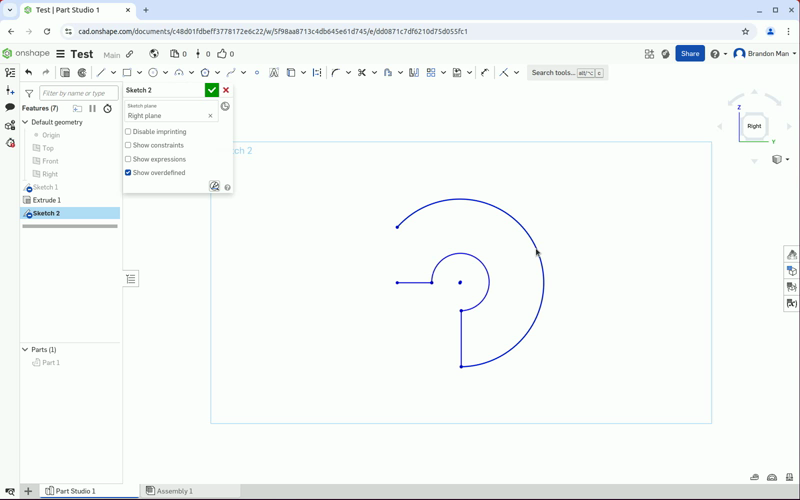
key(l)
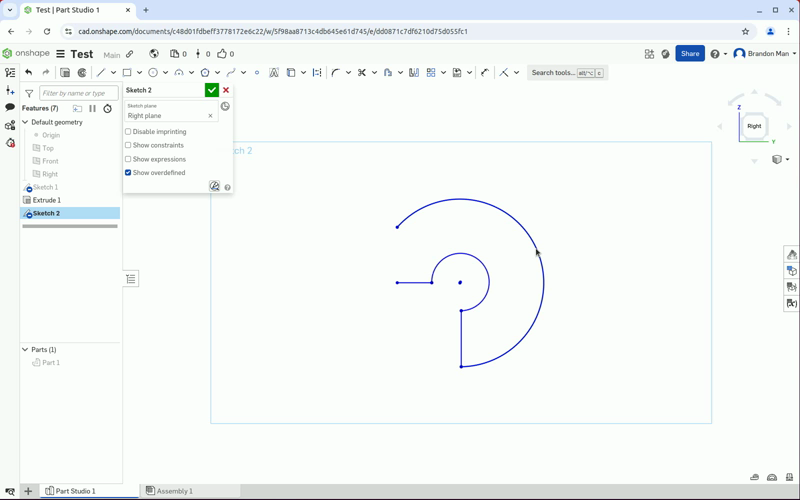
mouse_move(397, 227)
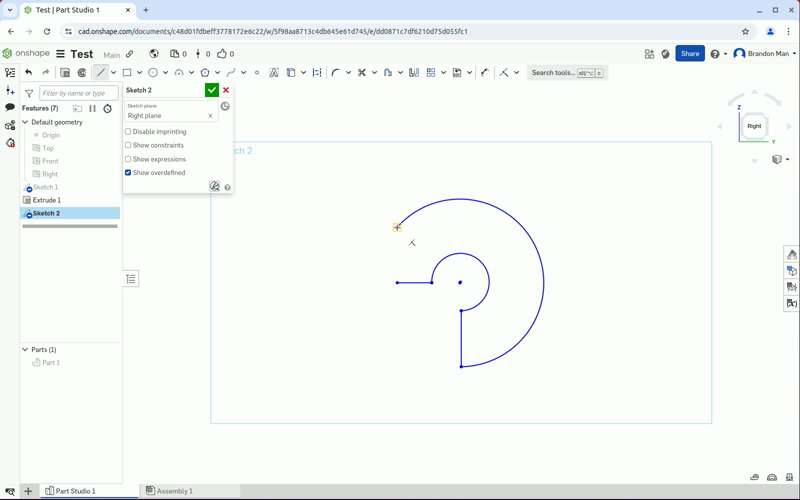
click(397, 227)
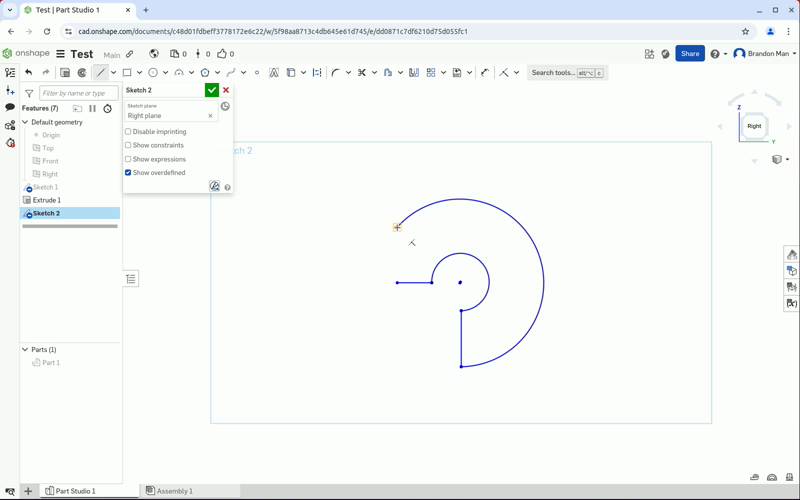
mouse_move(427, 227)
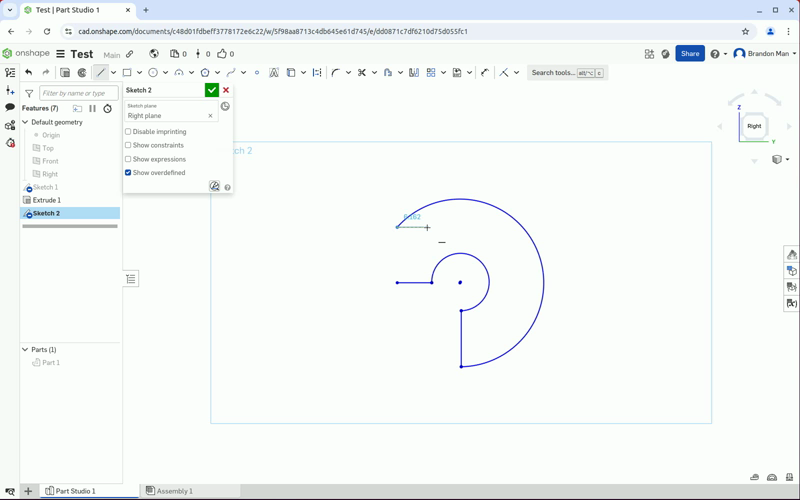
key_down(shift)
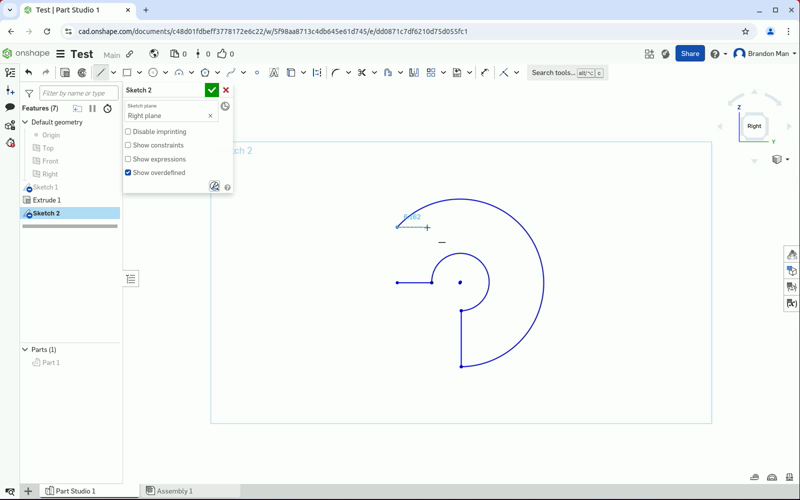
mouse_move(397, 282)
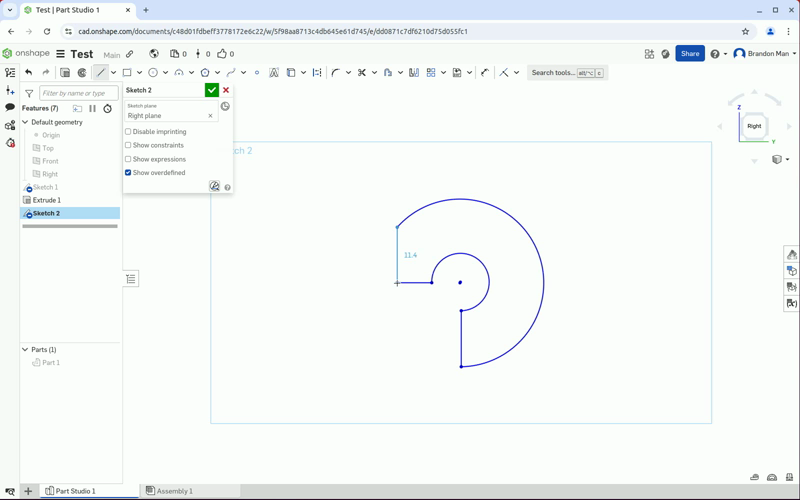
key_up(shift)
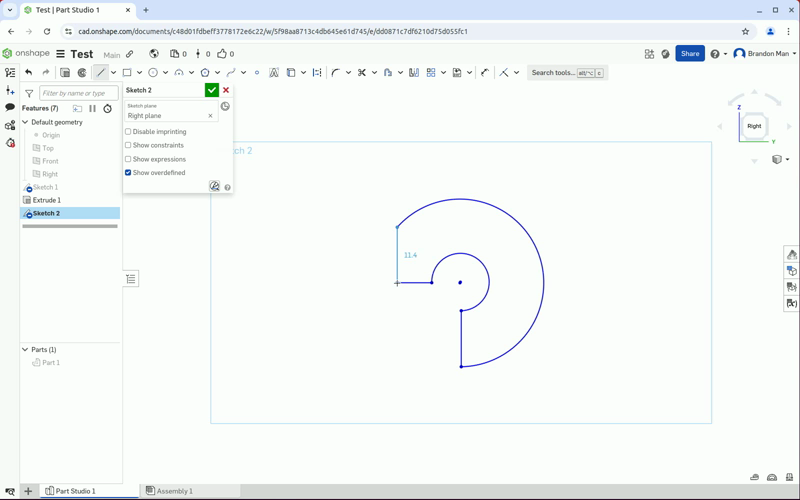
click(397, 282)
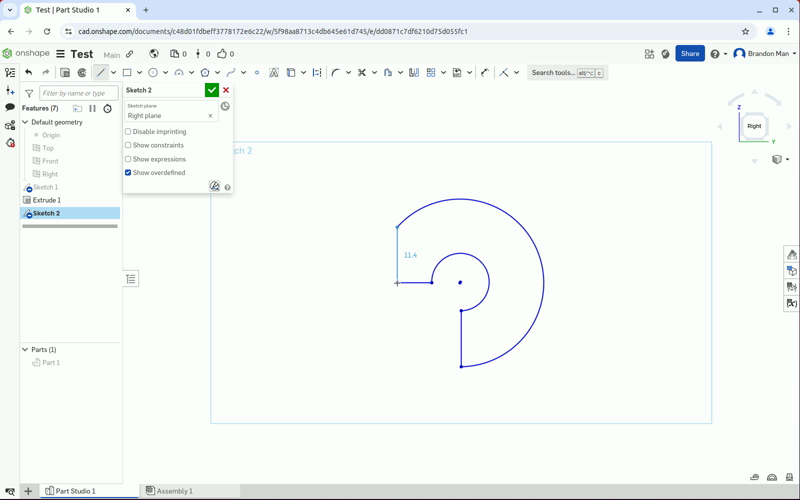
key(esc)
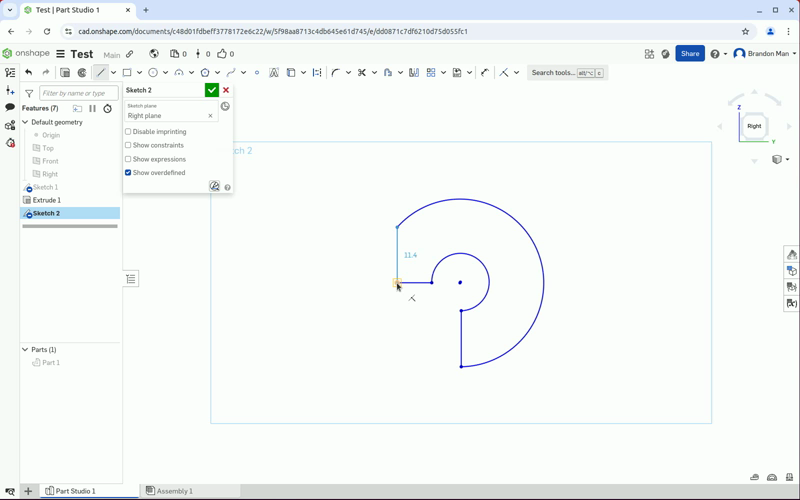
mouse_move(441, 222)
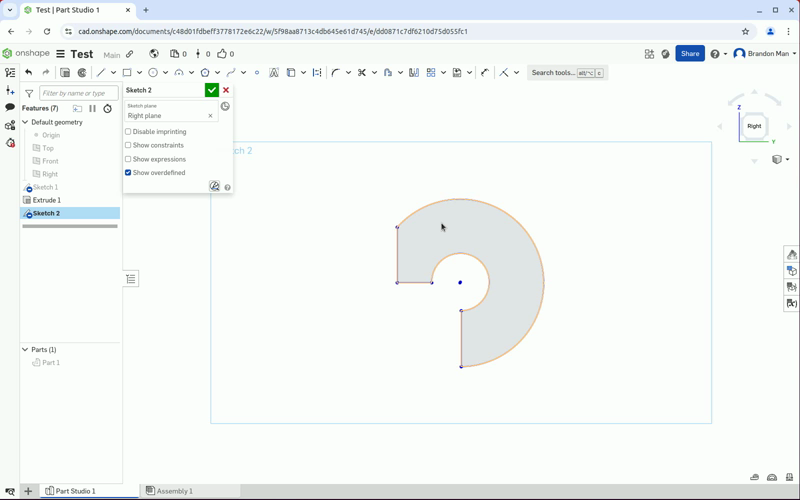
click(441, 222)
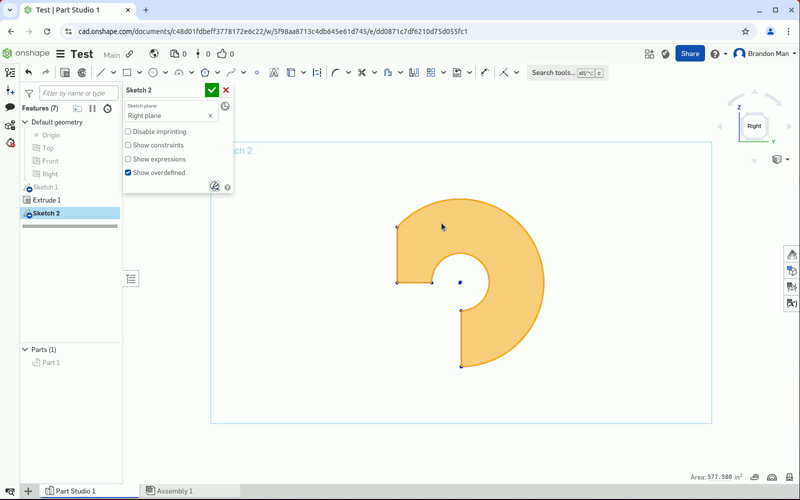
mouse_move(73, 352)
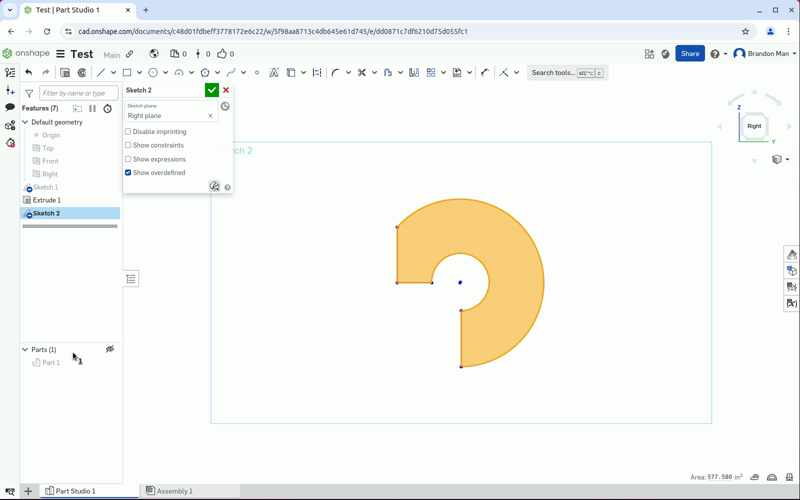
key(shift+y)
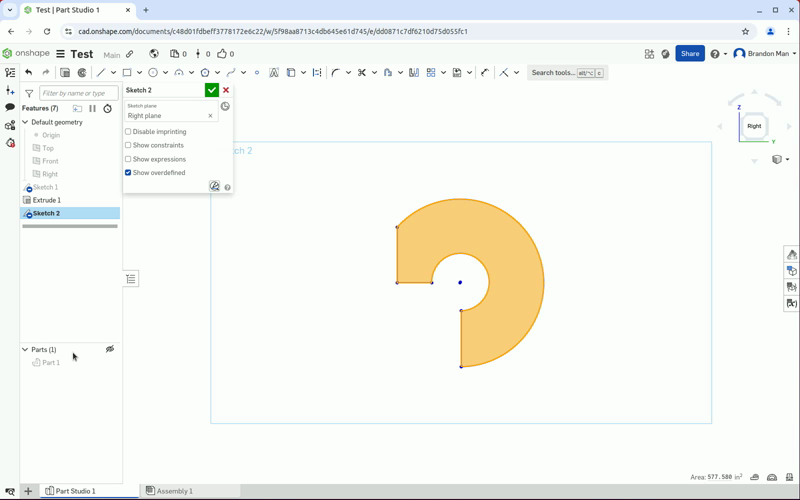
key(shift+e)
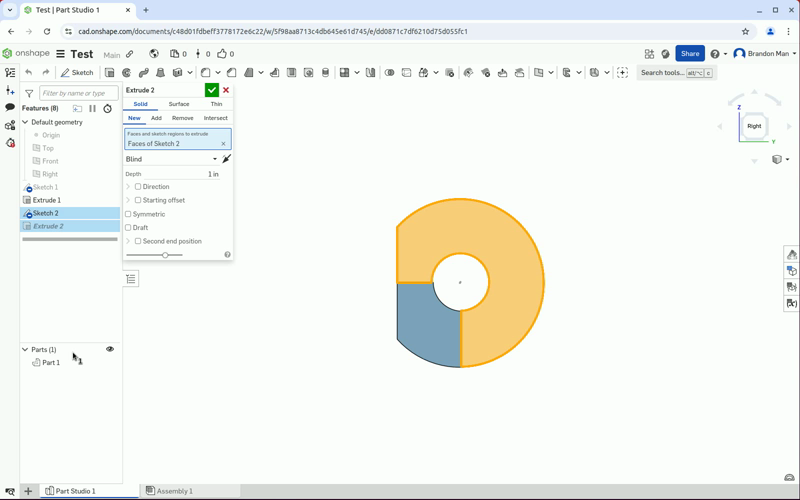
mouse_move(143, 106)
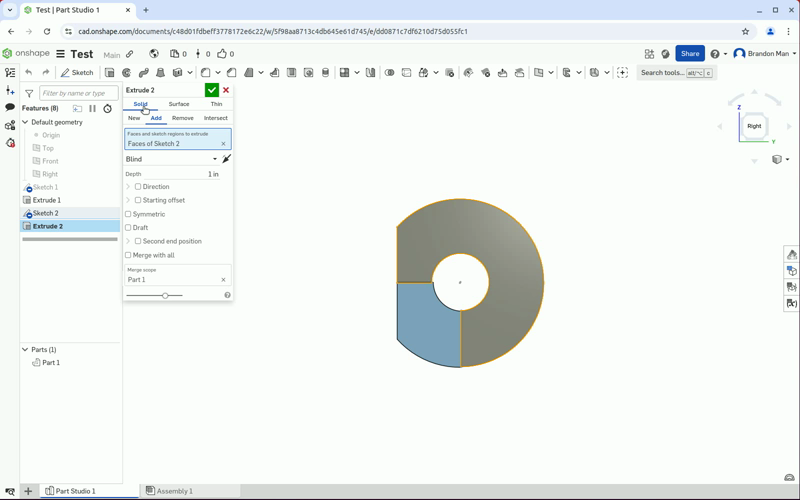
click(143, 106)
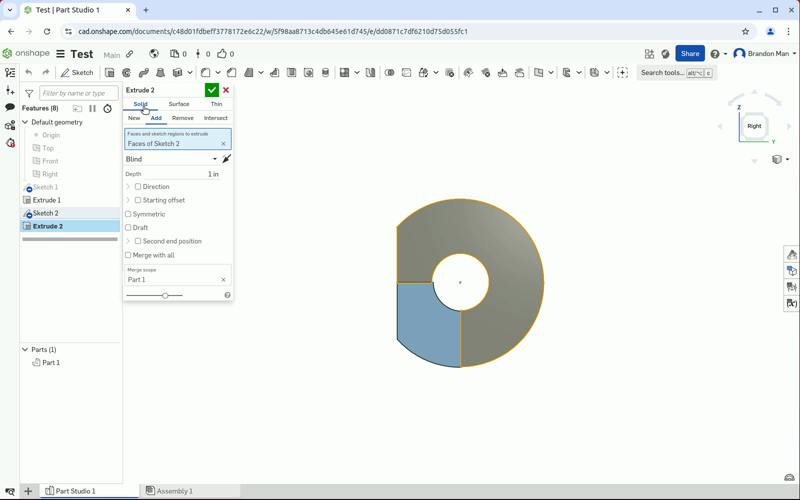
mouse_move(137, 120)
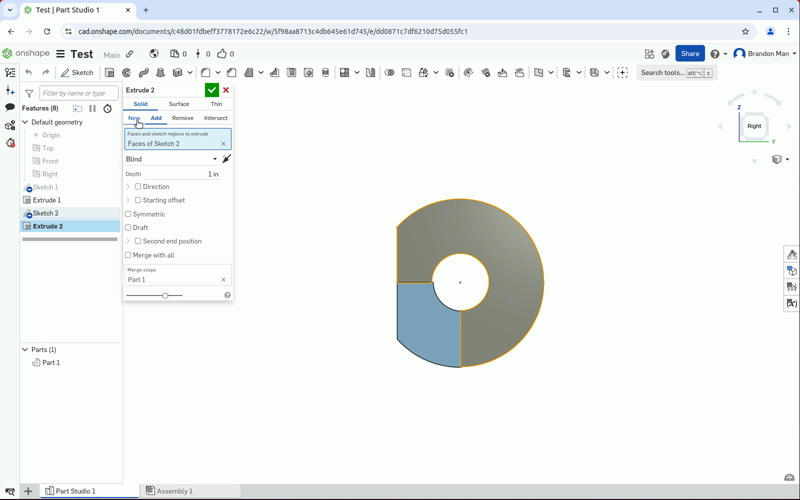
click(137, 120)
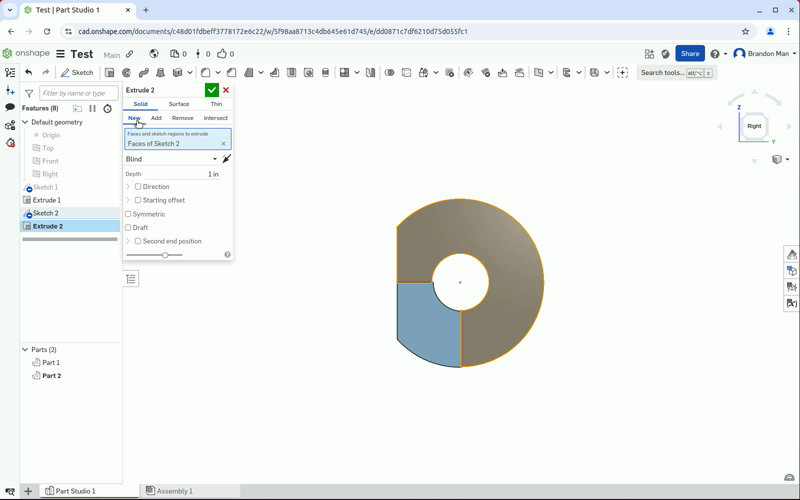
key(tab, 4)
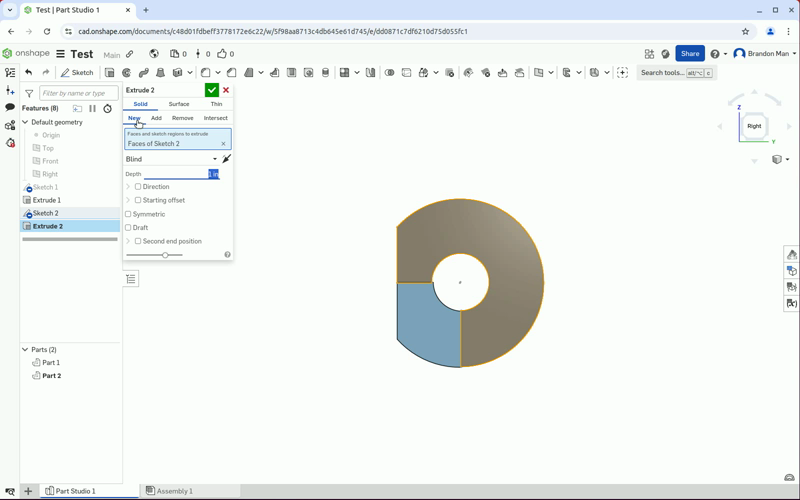
text(23.108)
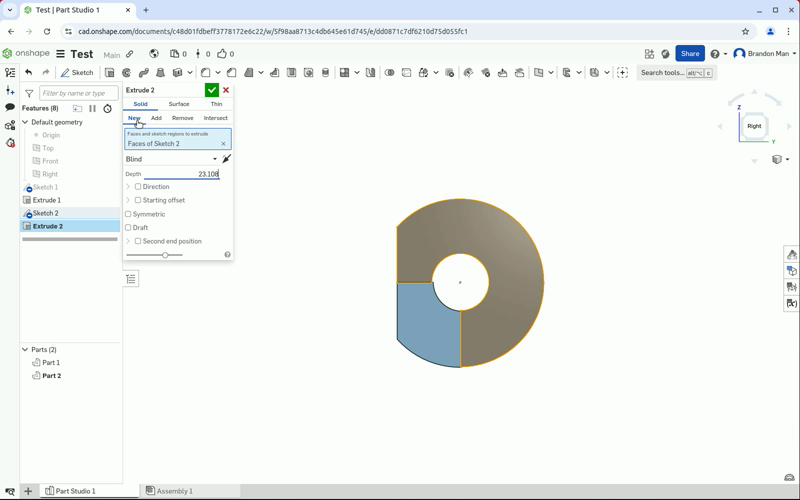
key(enter)
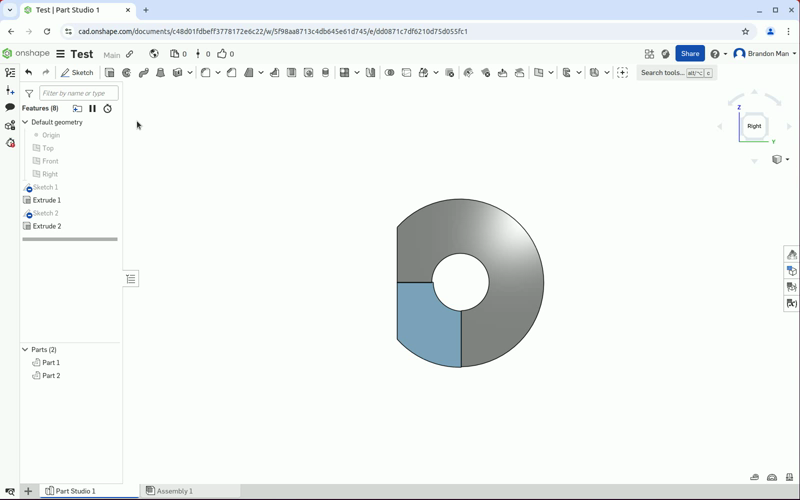
key(shift+h)
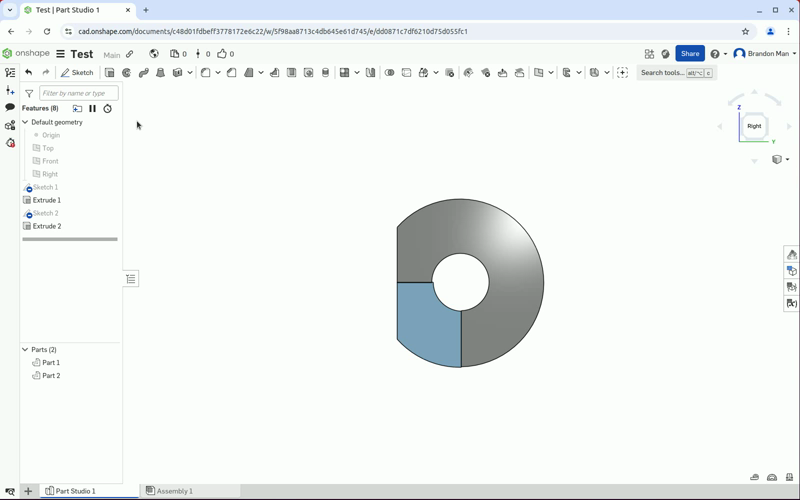
key(shift+h)
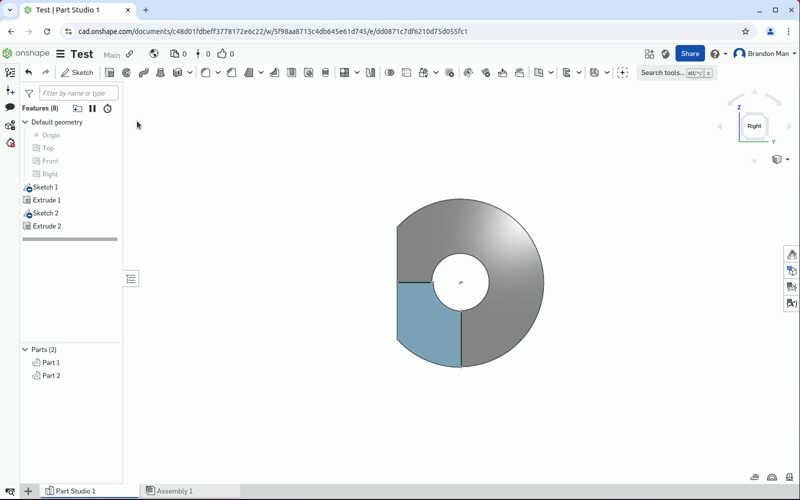
key(shift+7)
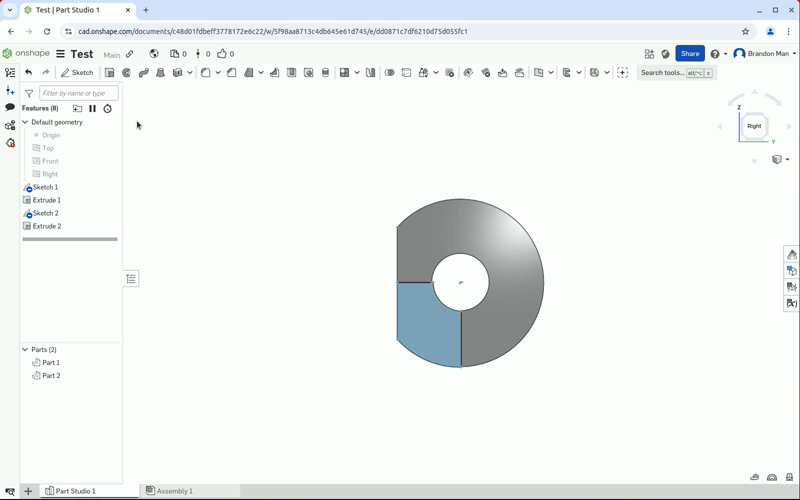
key(right, 2)
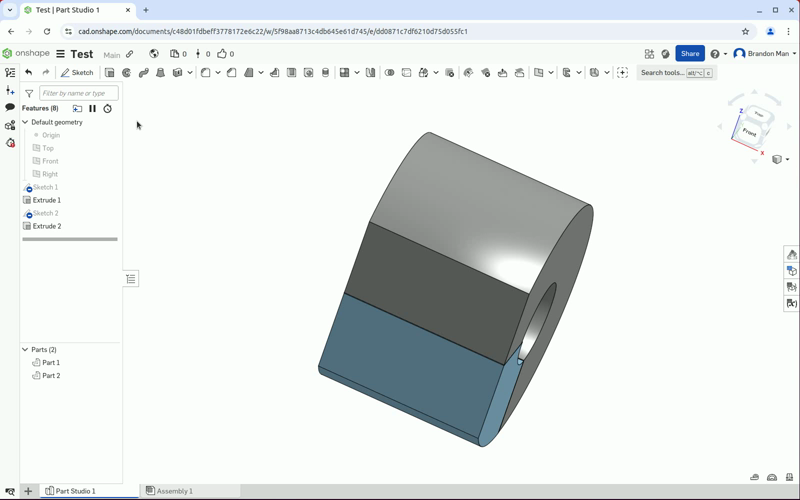
key(down, 2)
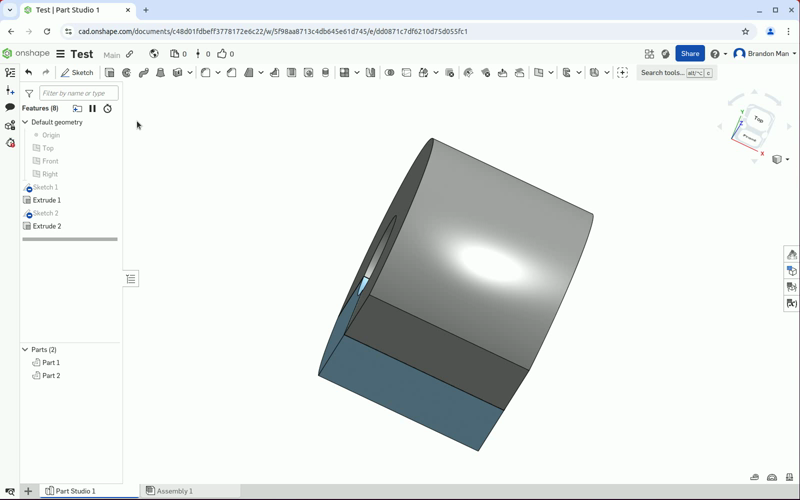
key(up, 2)
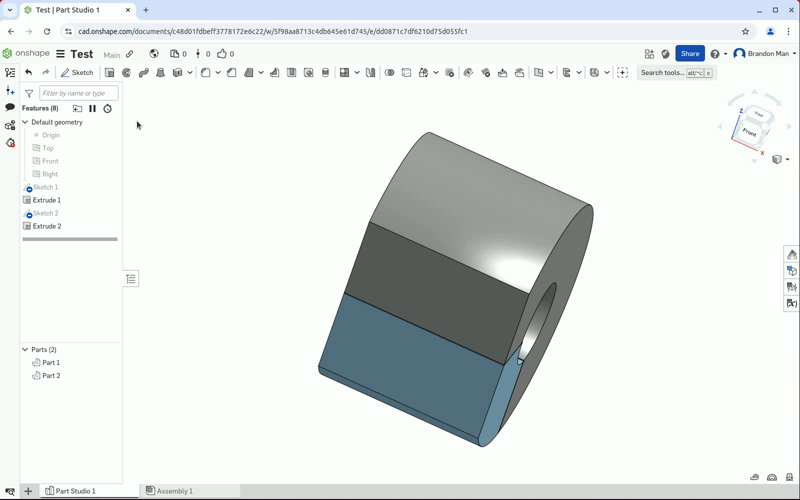
key(left, 2)
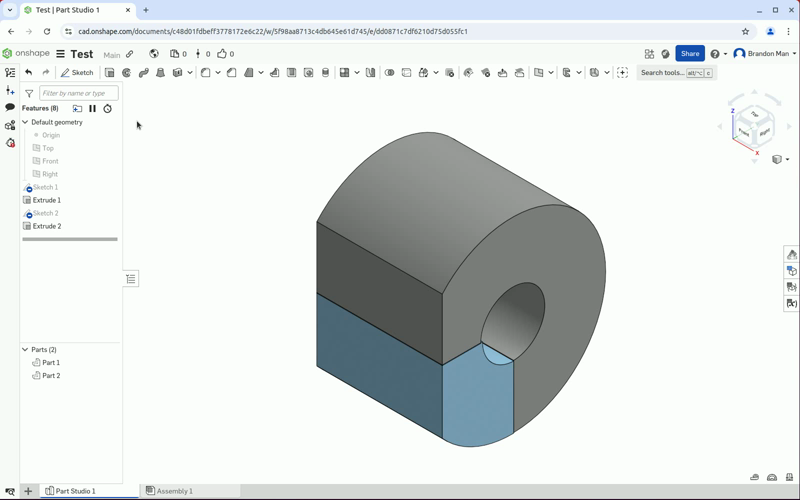
mouse_move(73, 189)
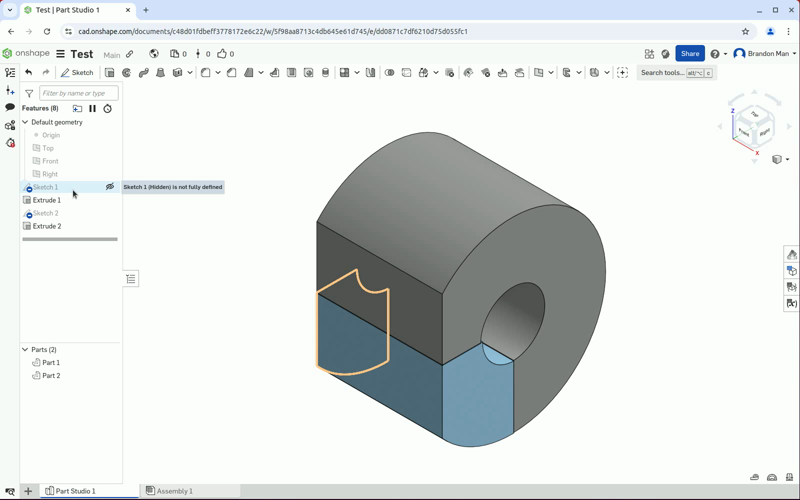
click(73, 189)